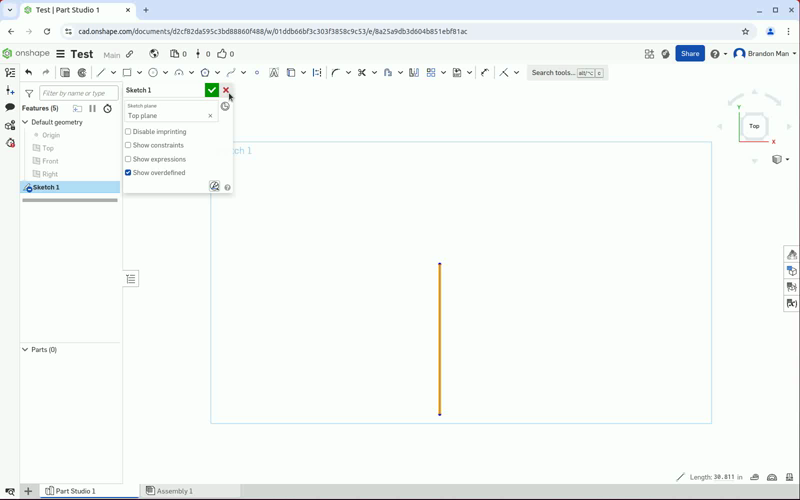
key(shift+h)
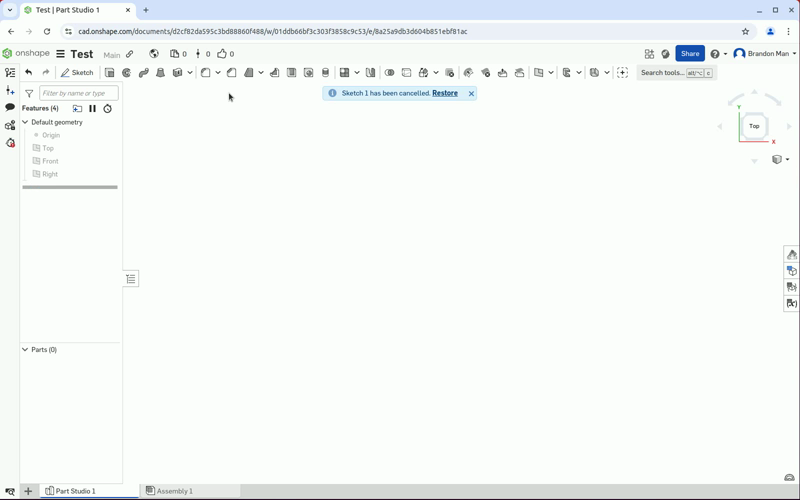
mouse_move(73, 352)
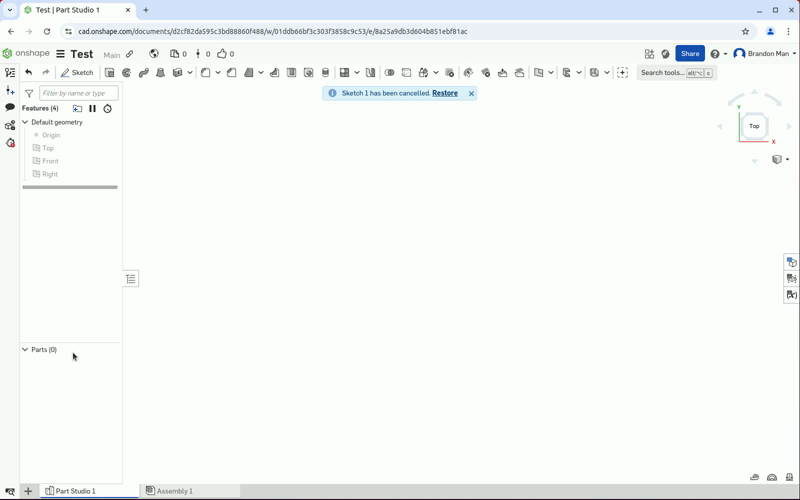
key(y)
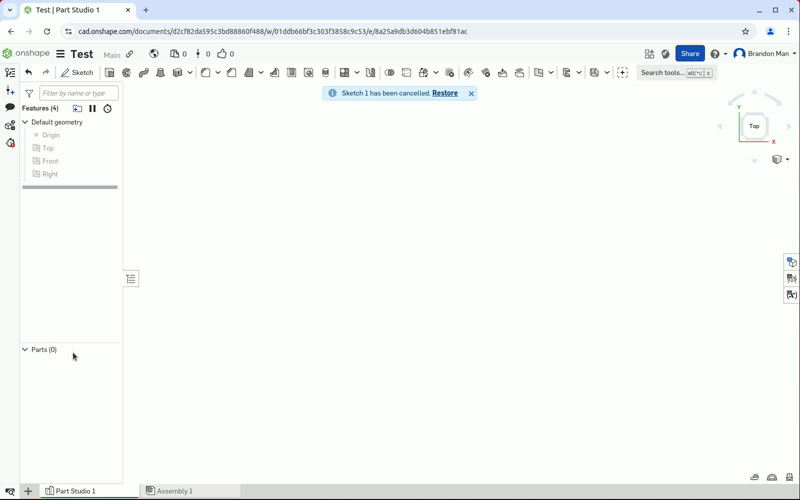
key(shift+p)
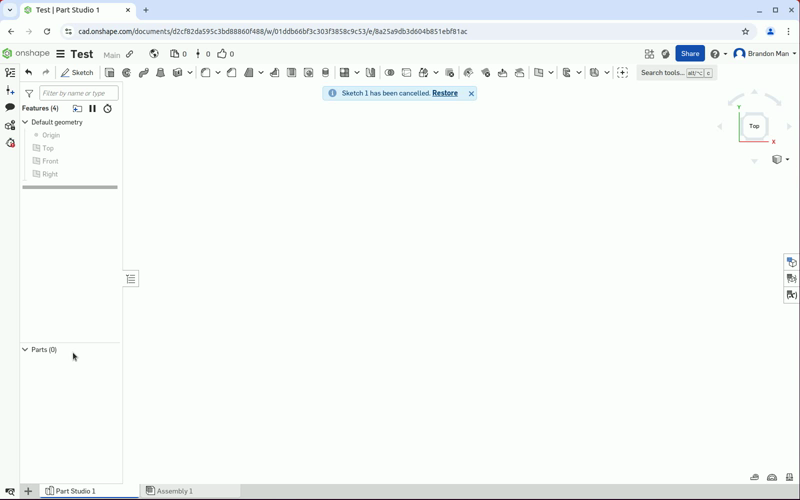
key(space)
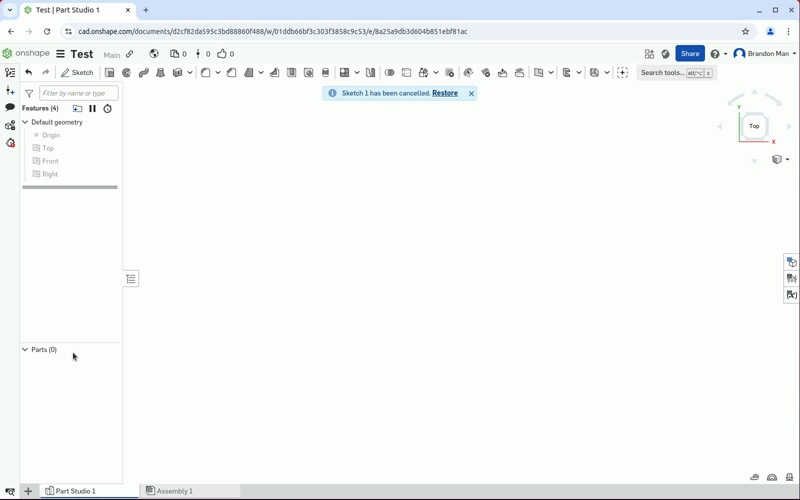
key_down(shift)
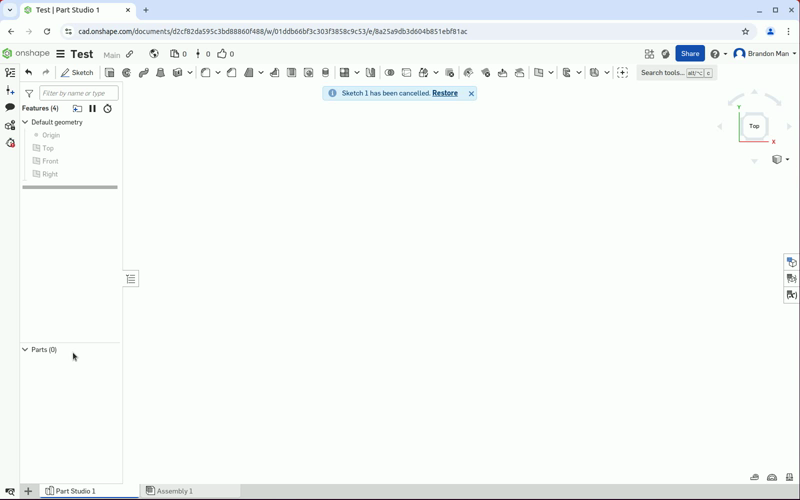
key(up)
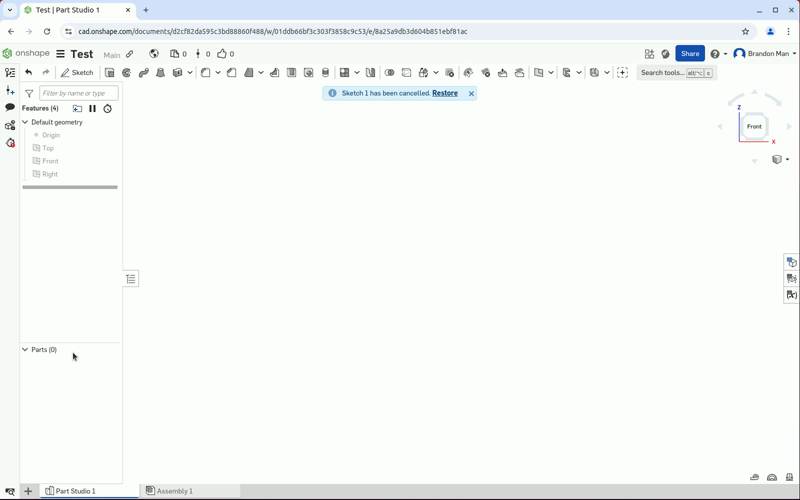
key_up(shift)
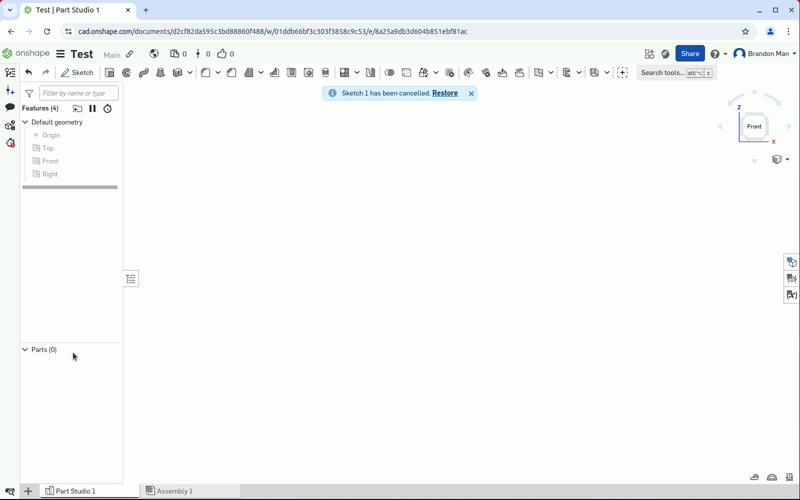
mouse_move(73, 352)
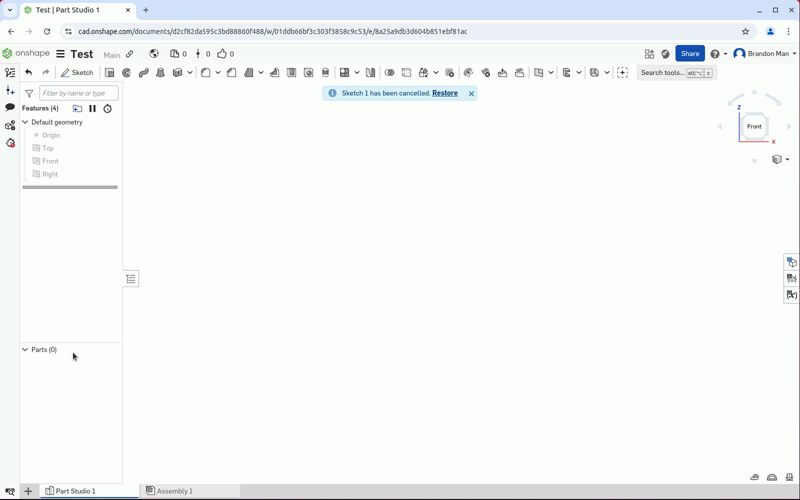
key(shift+y)
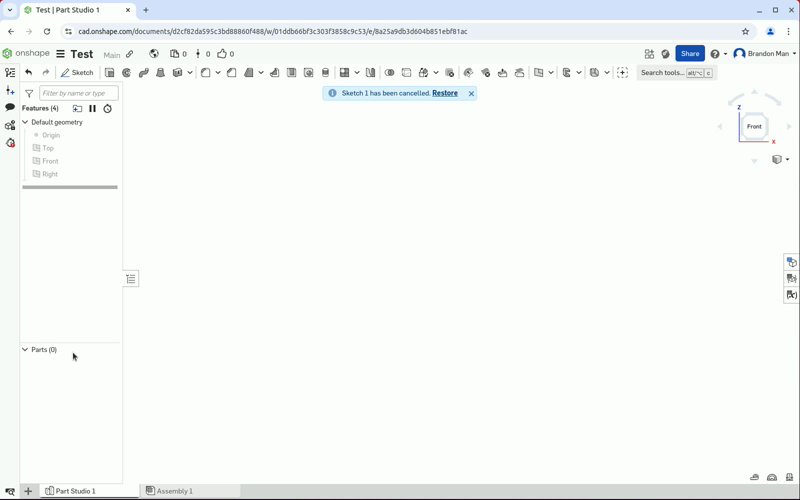
key(shift+s)
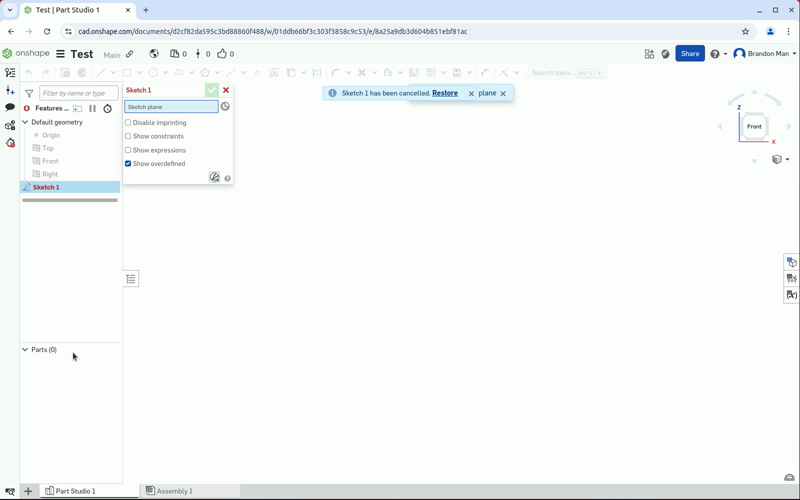
mouse_move(73, 163)
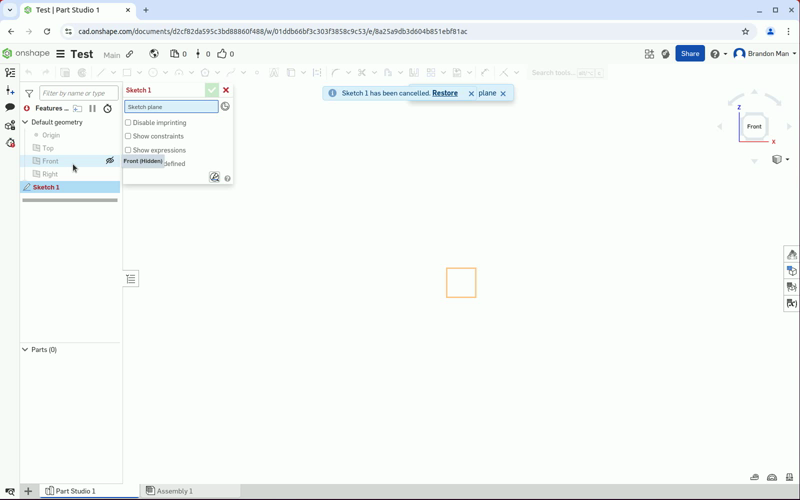
click(73, 163)
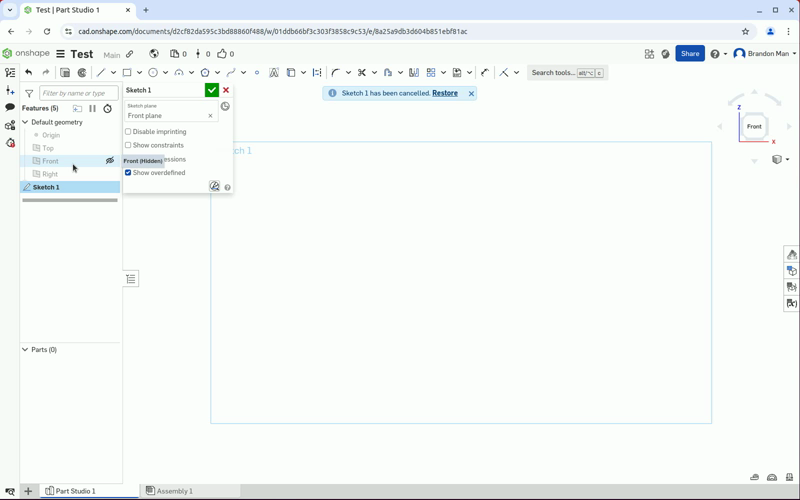
mouse_move(73, 352)
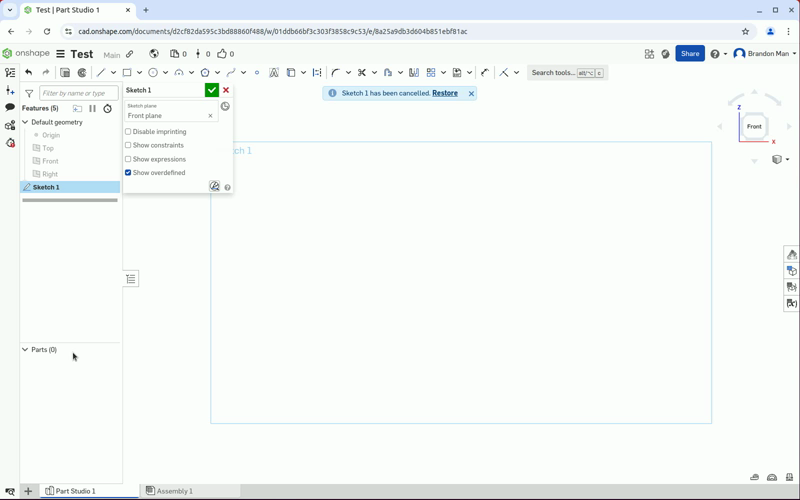
key(y)
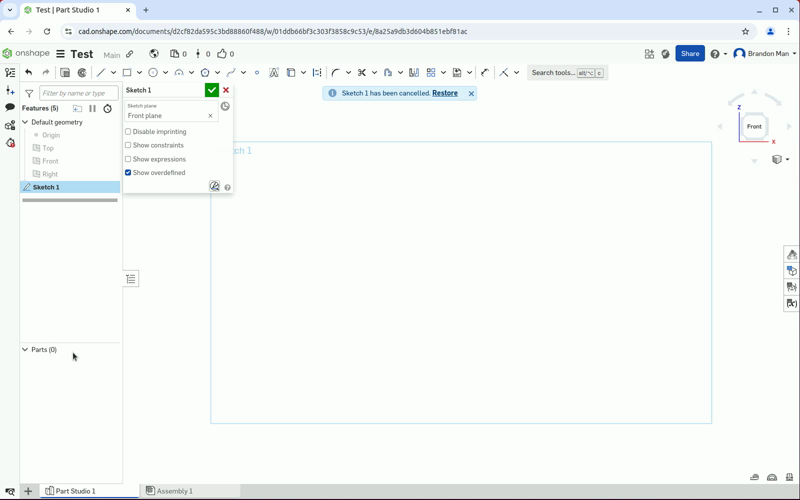
key(l)
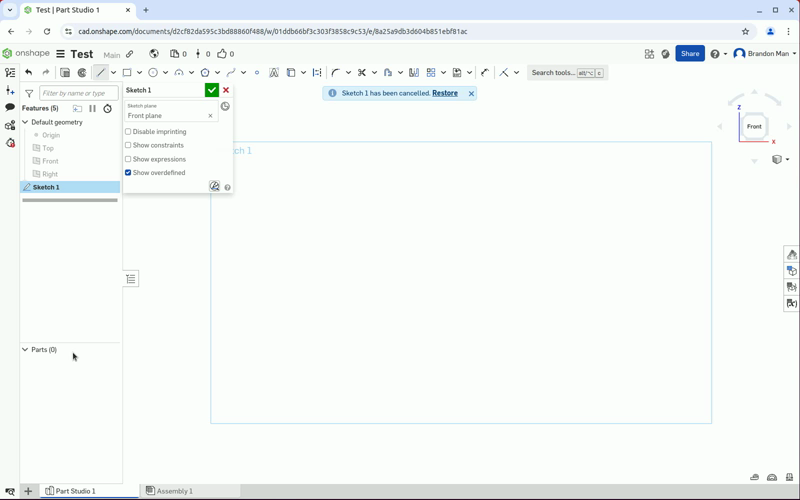
key_down(shift)
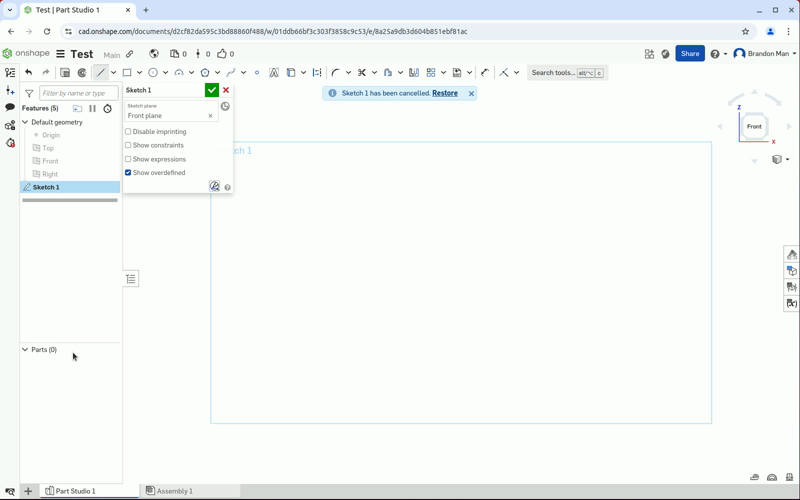
mouse_move(348, 339)
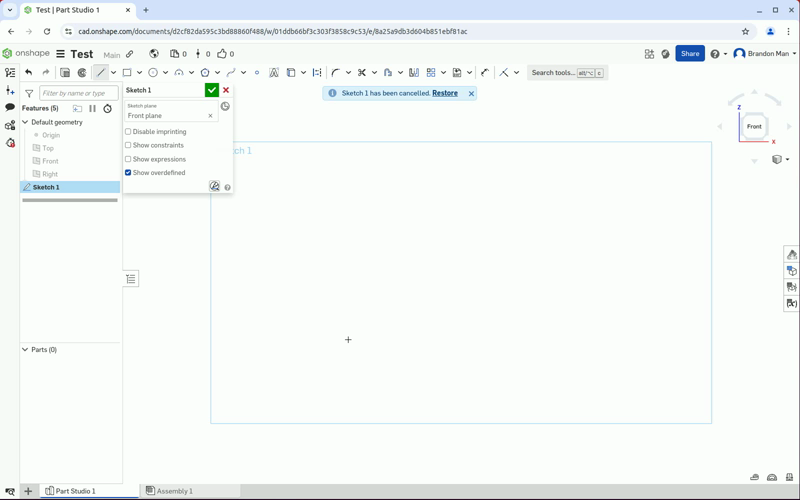
click(348, 339)
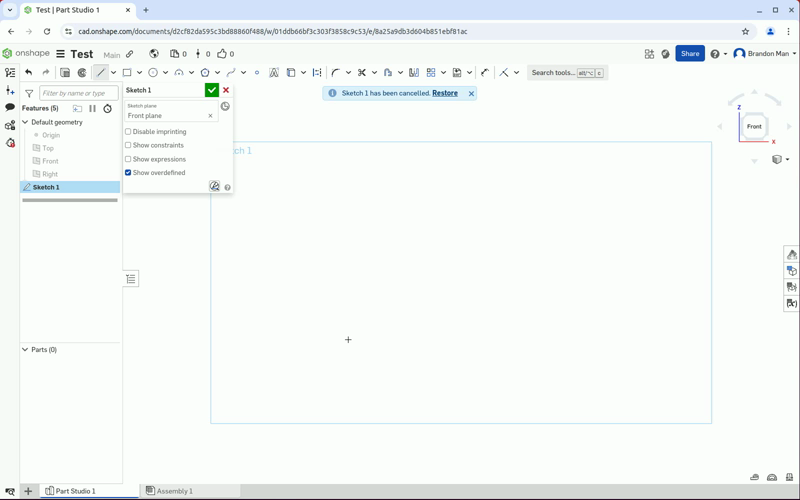
key_up(shift)
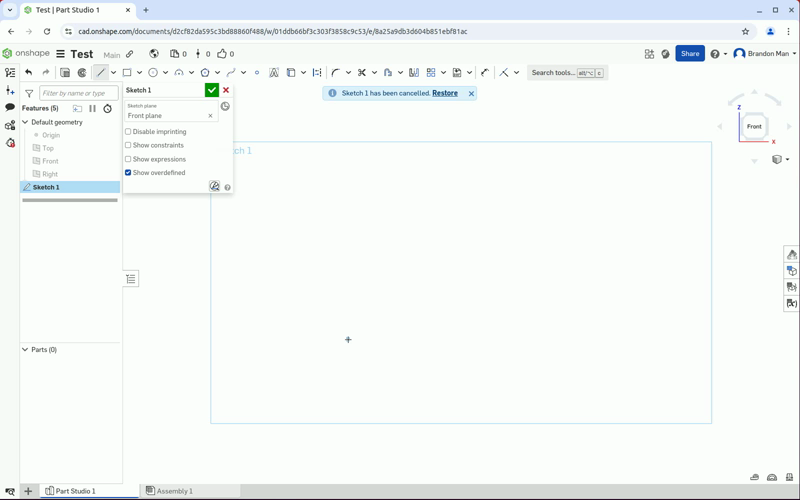
key_down(shift)
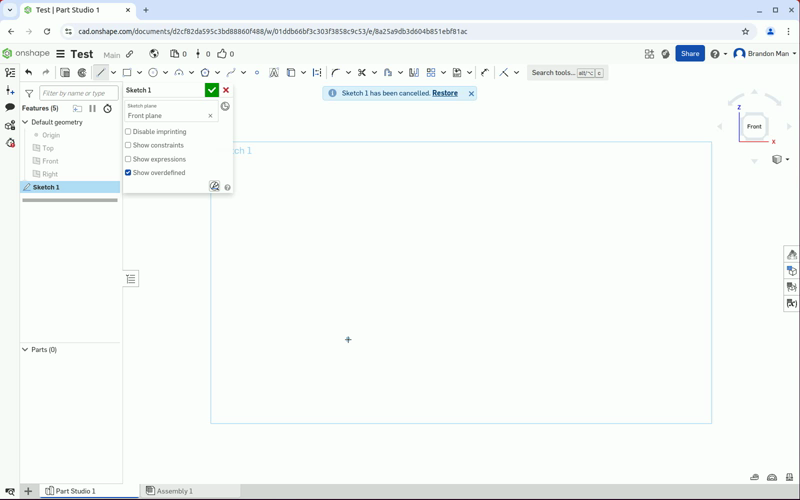
mouse_move(572, 339)
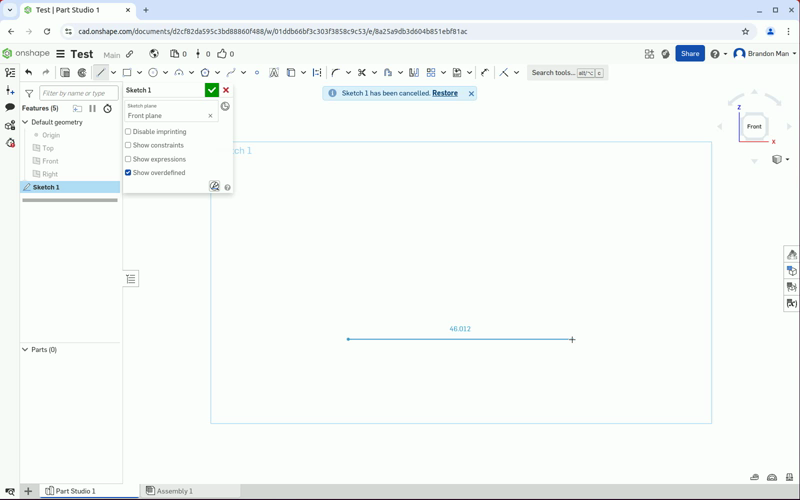
click(572, 339)
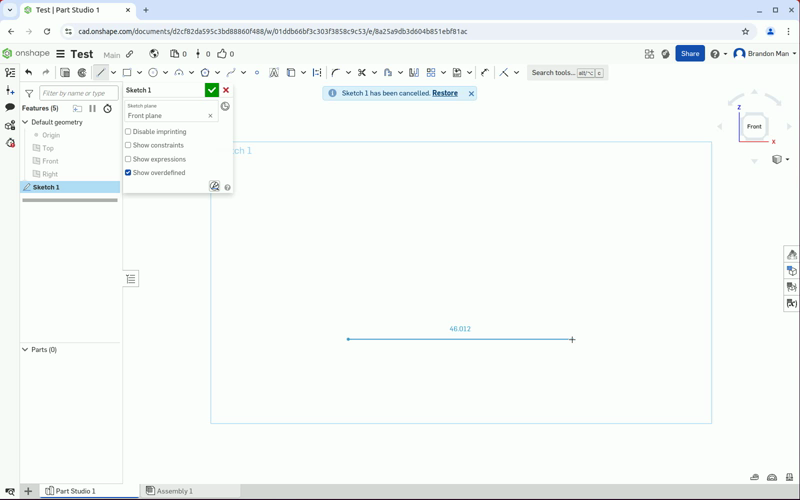
key_up(shift)
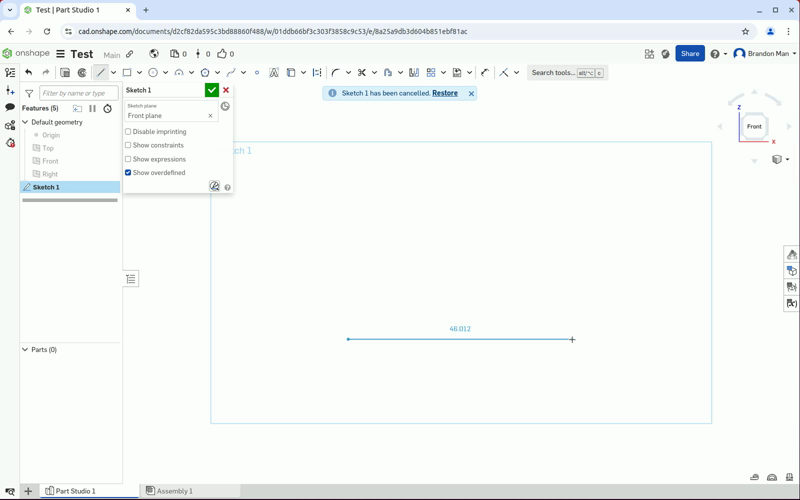
key_down(shift)
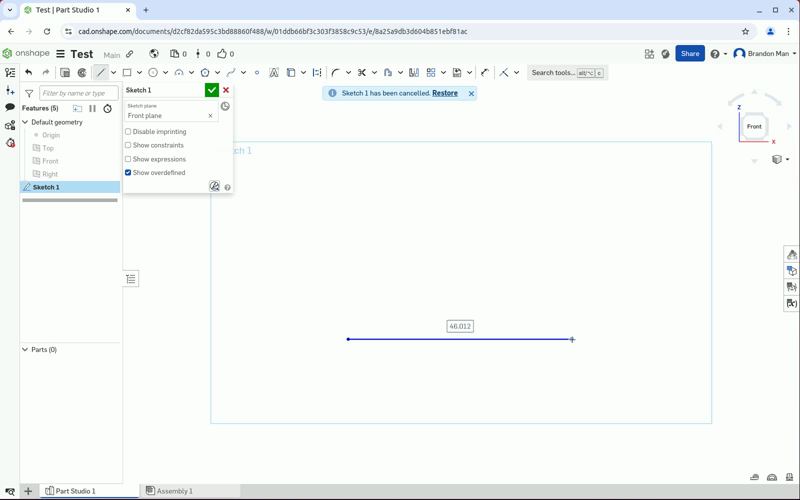
mouse_move(572, 226)
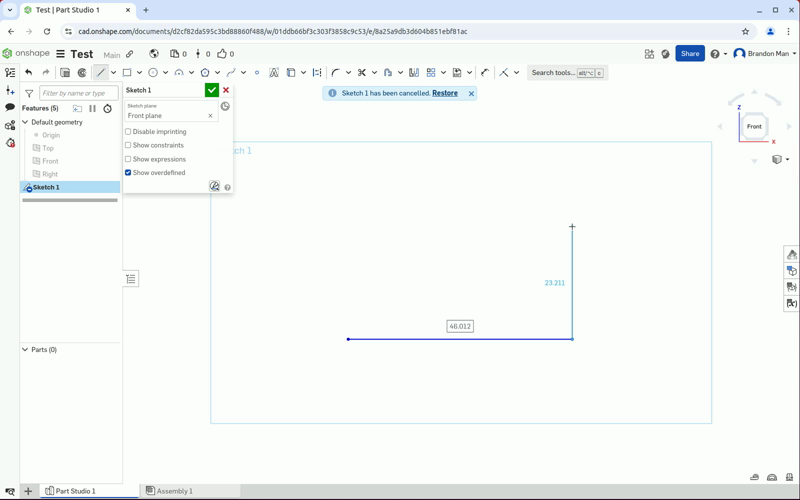
click(572, 226)
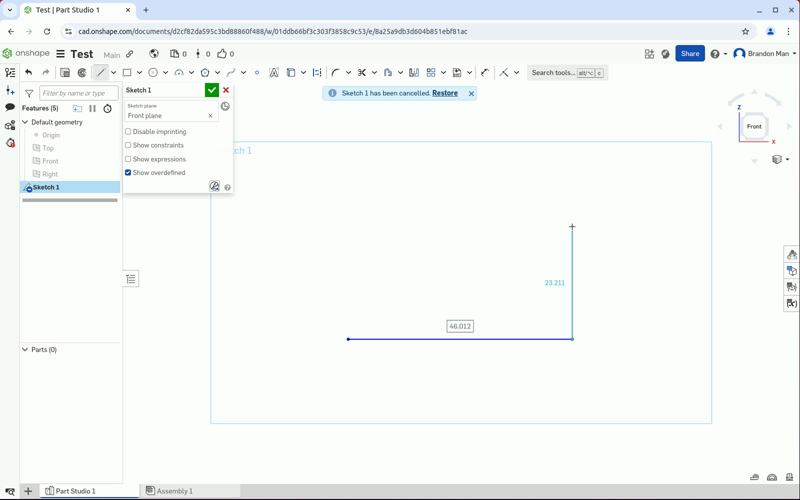
key_up(shift)
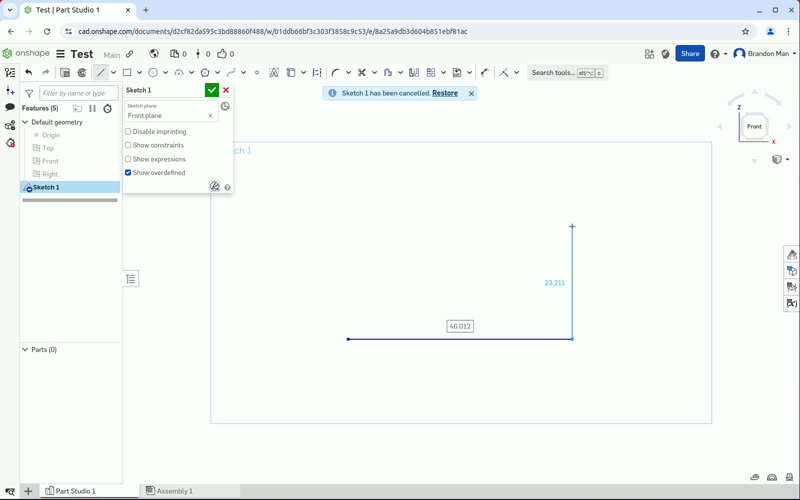
key_down(shift)
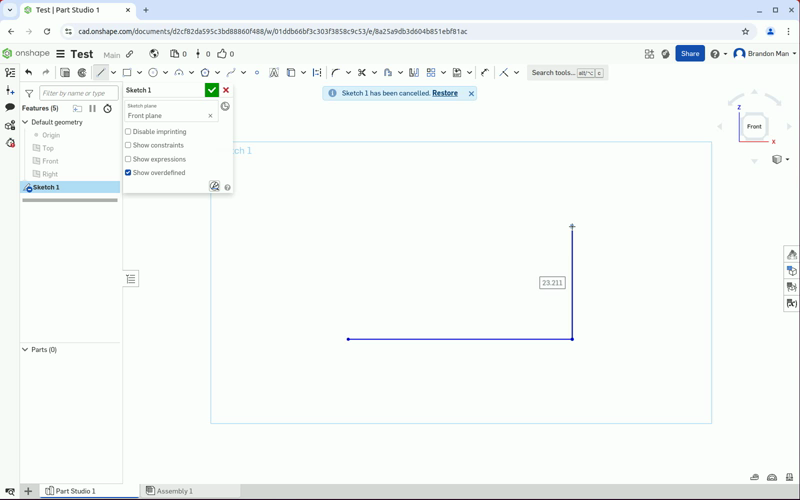
mouse_move(348, 226)
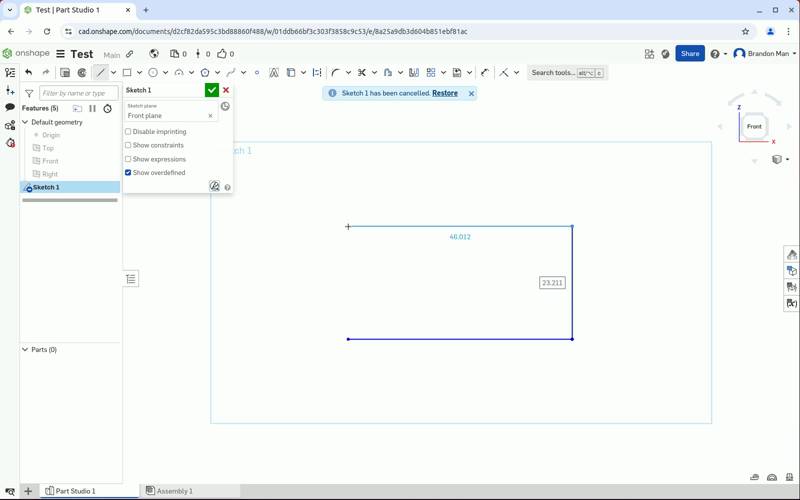
click(348, 226)
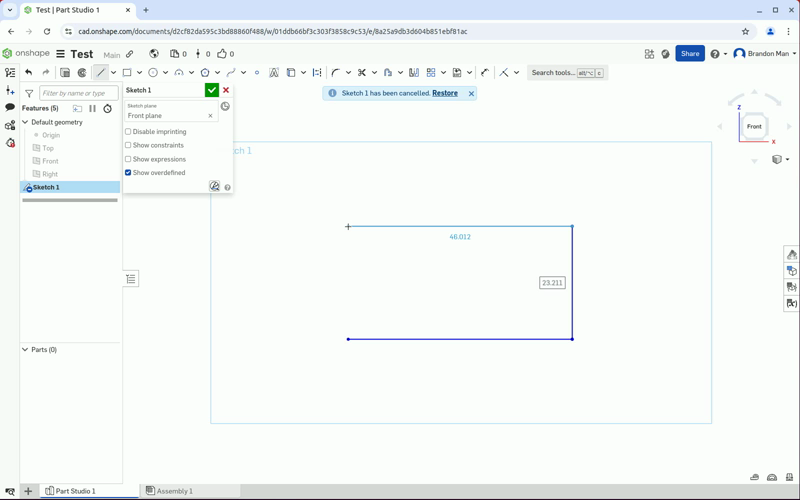
key_up(shift)
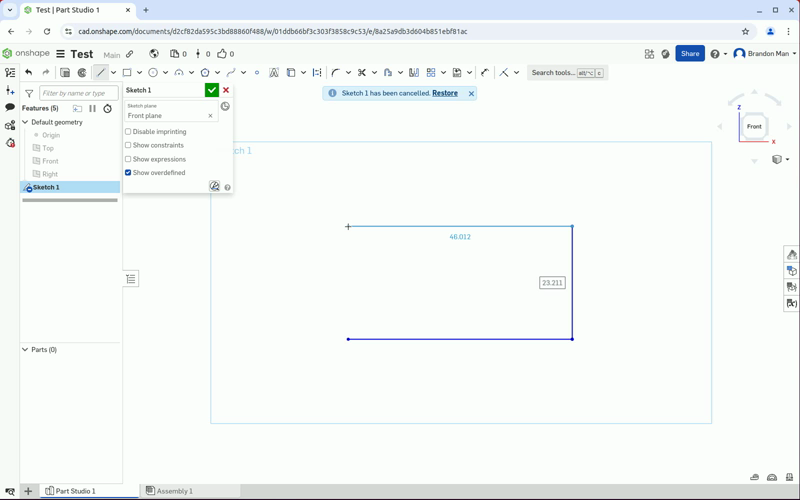
key_down(shift)
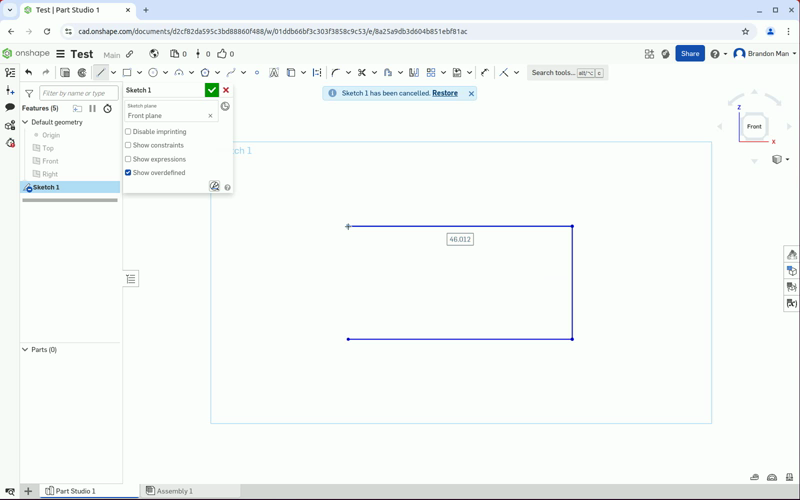
mouse_move(348, 339)
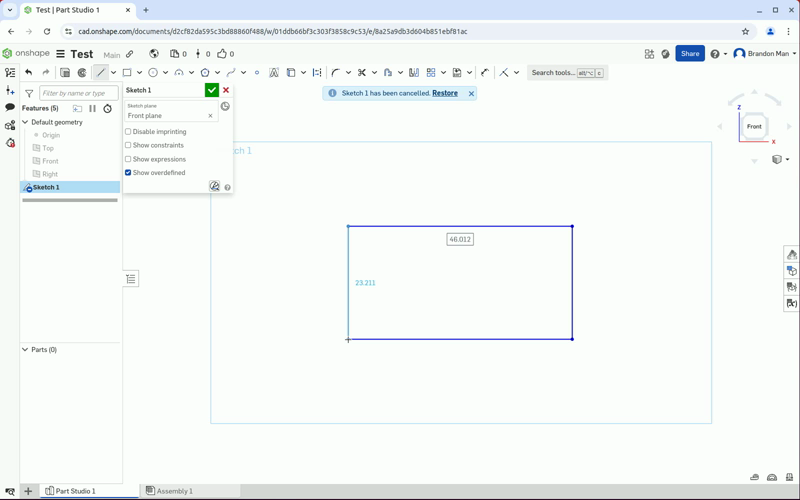
key_up(shift)
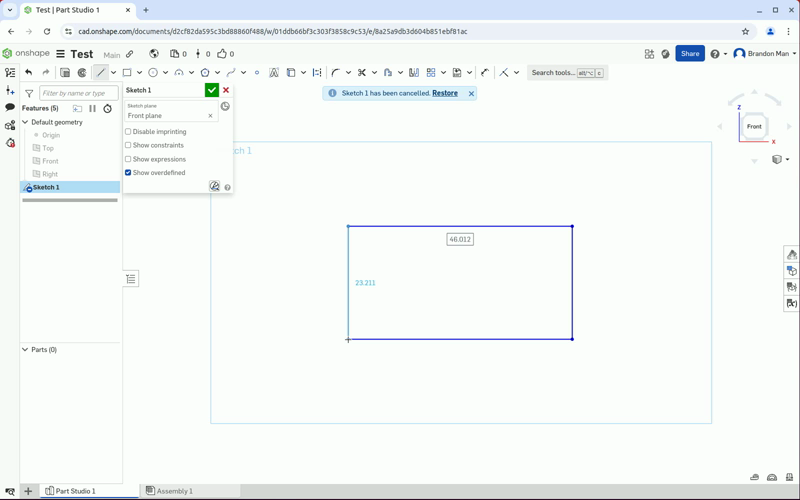
click(348, 339)
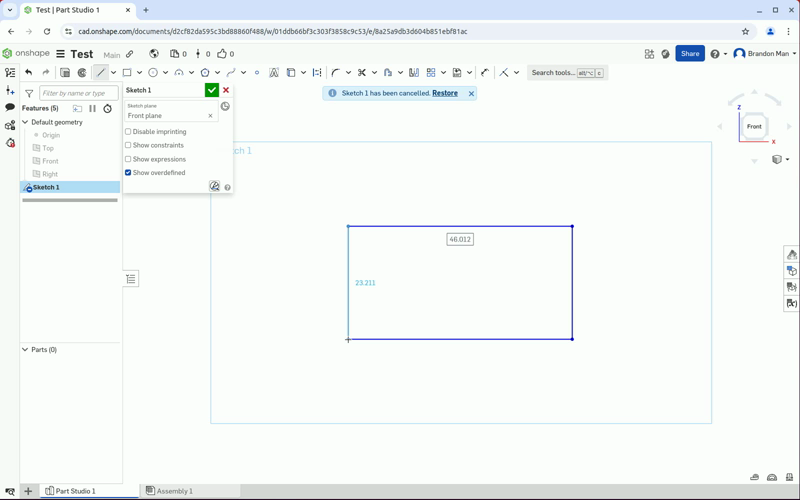
key(esc)
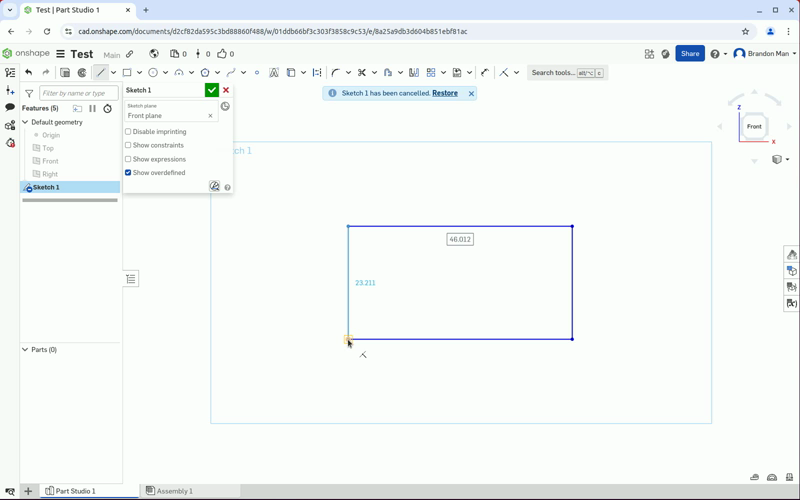
mouse_move(404, 321)
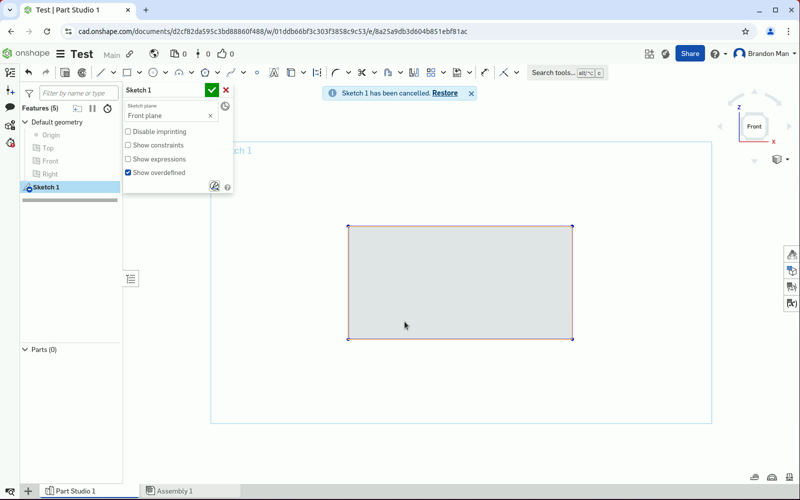
click(404, 321)
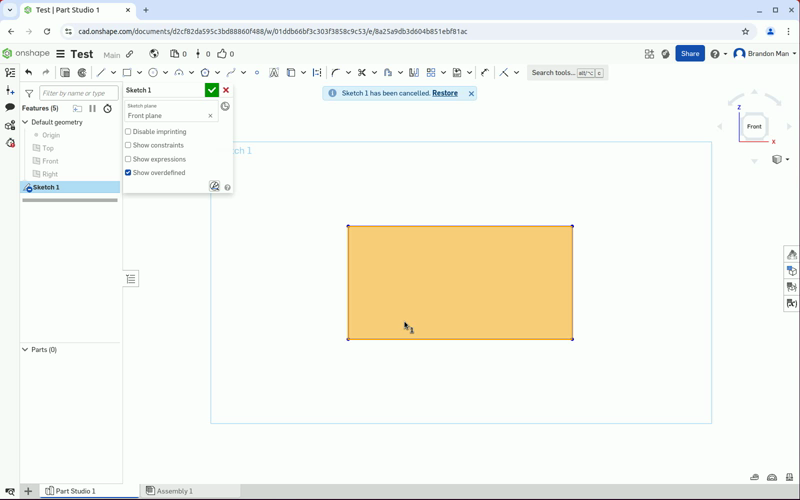
mouse_move(73, 352)
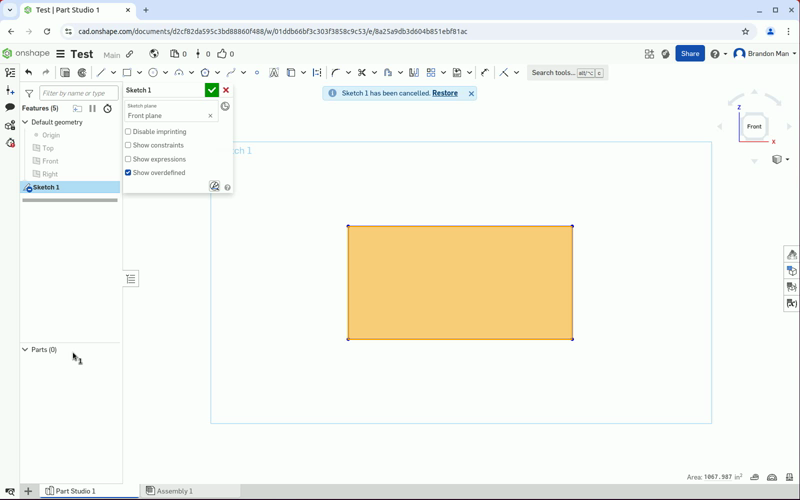
key(shift+y)
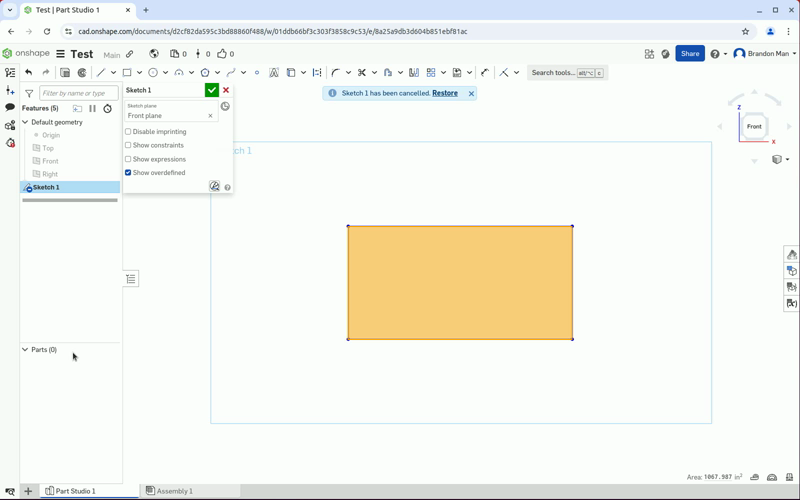
key(shift+e)
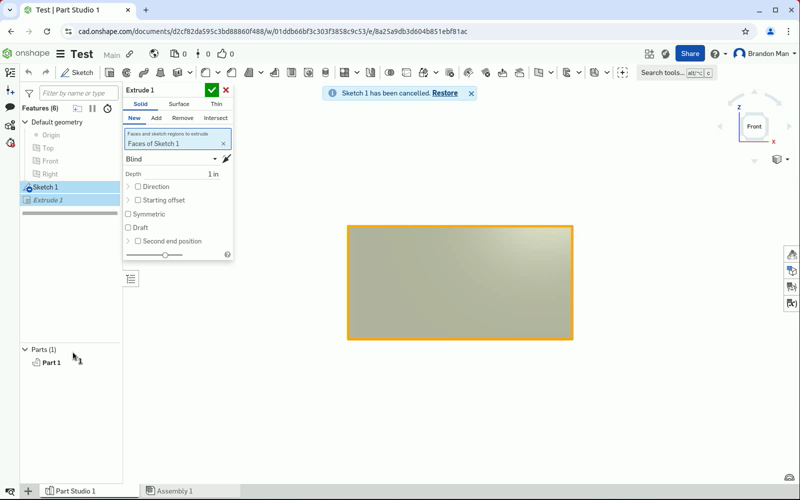
mouse_move(143, 106)
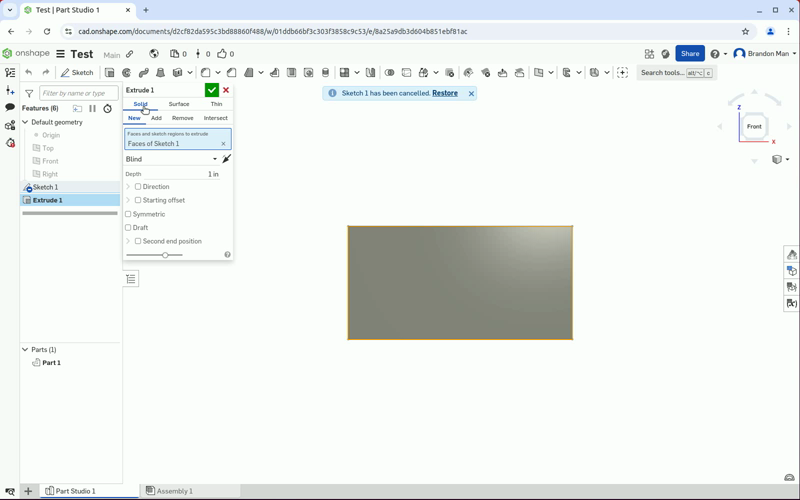
click(143, 106)
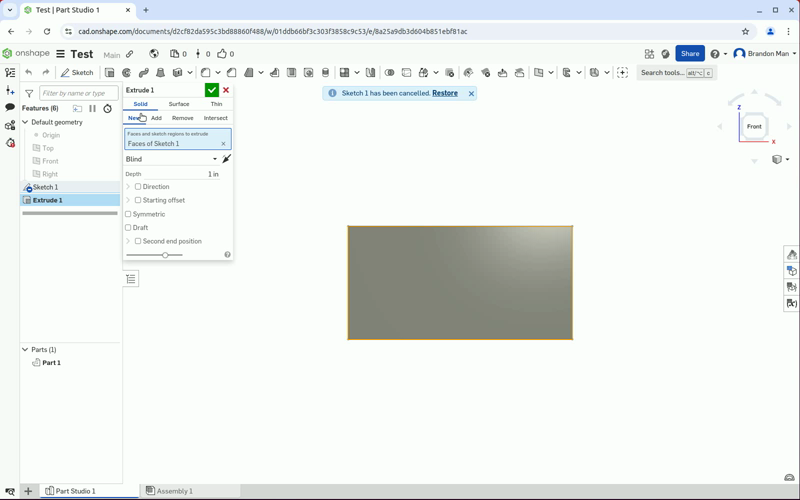
mouse_move(137, 120)
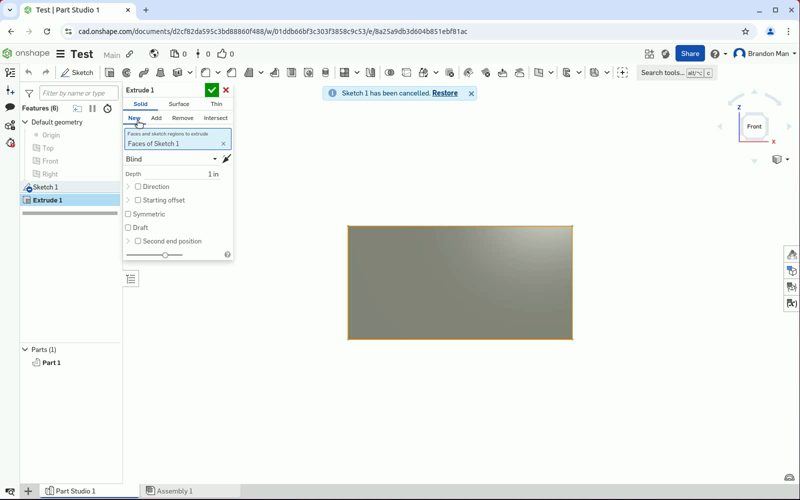
click(137, 120)
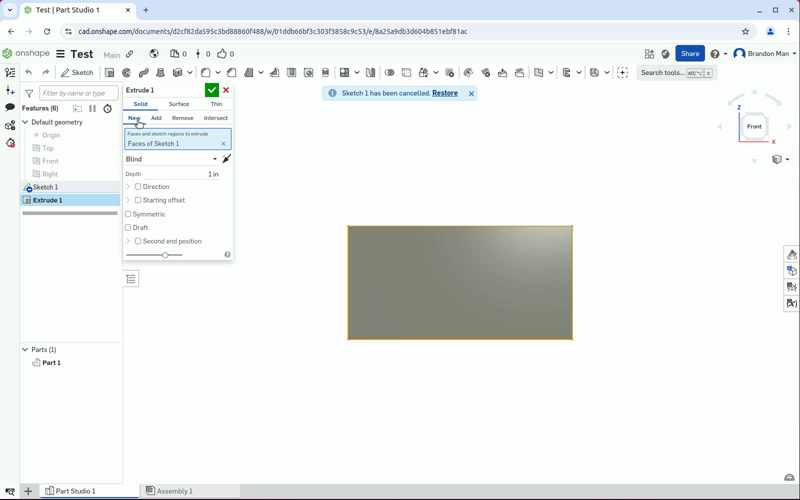
key(tab, 4)
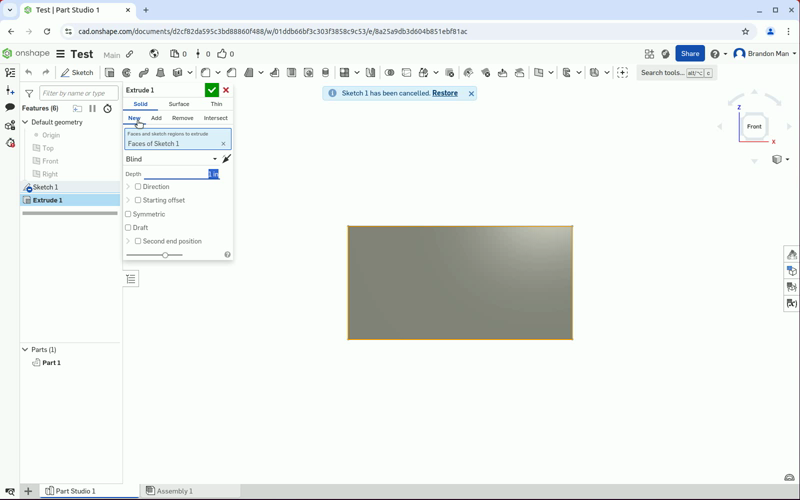
text(11.554)
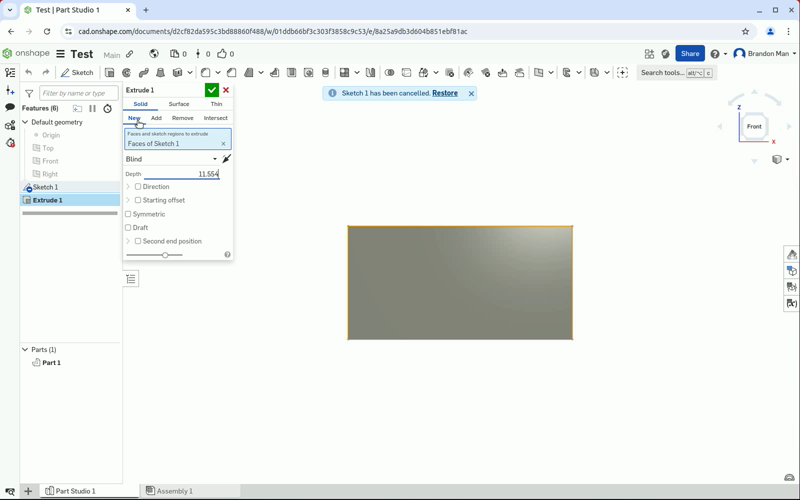
key(enter)
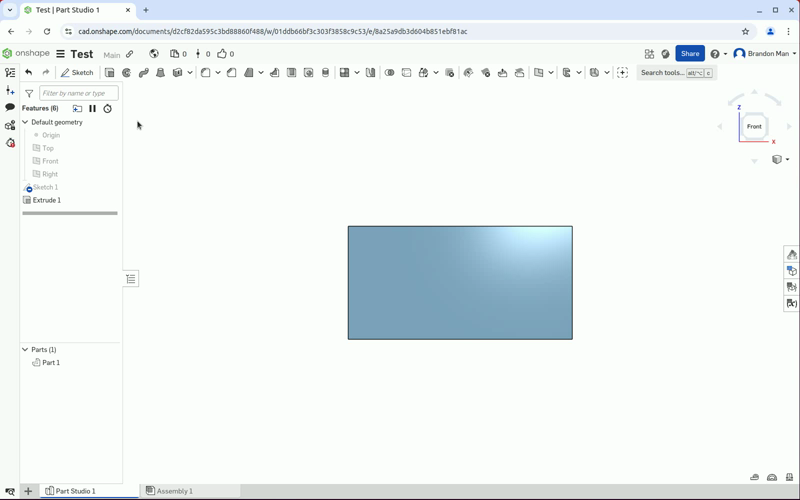
key(shift+h)
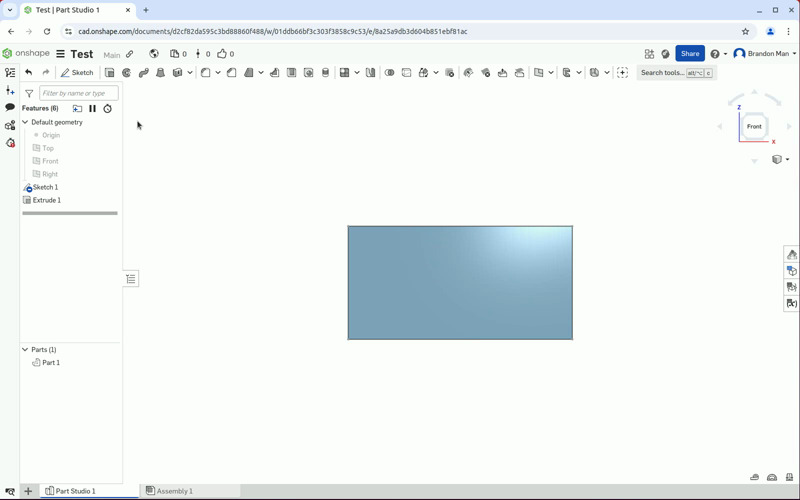
key(shift+h)
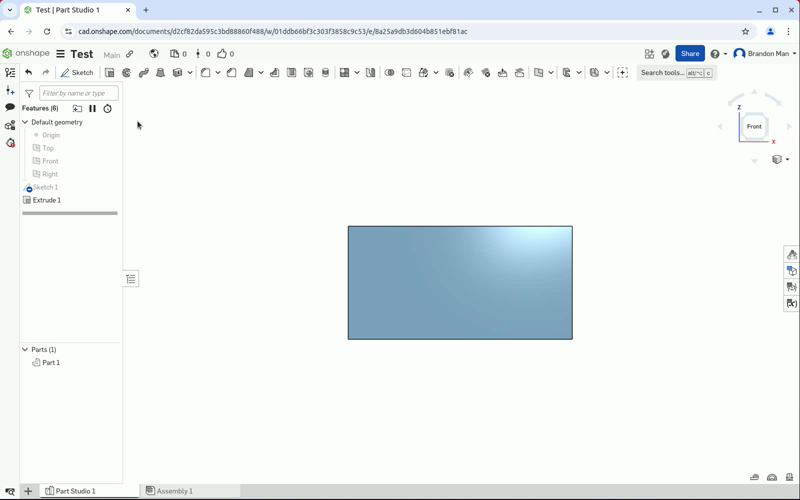
mouse_move(73, 189)
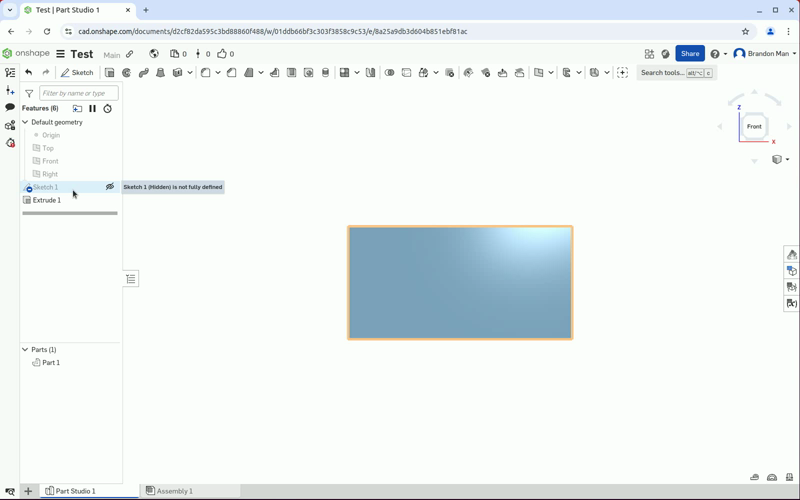
click(73, 189)
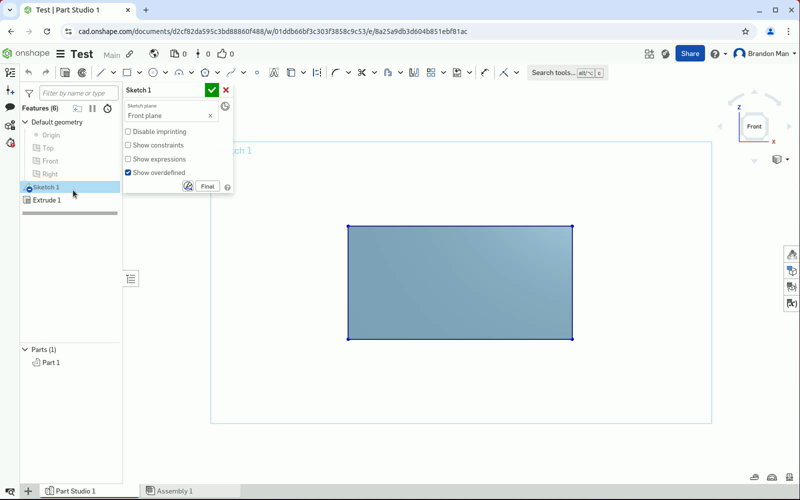
mouse_move(229, 92)
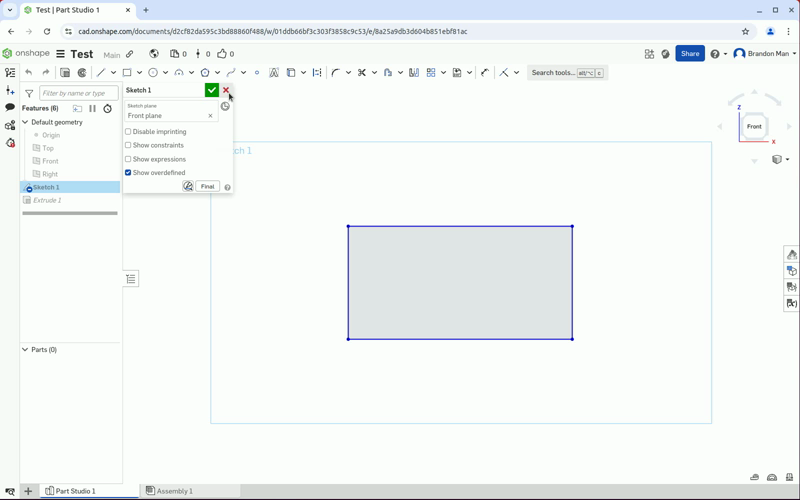
click(229, 92)
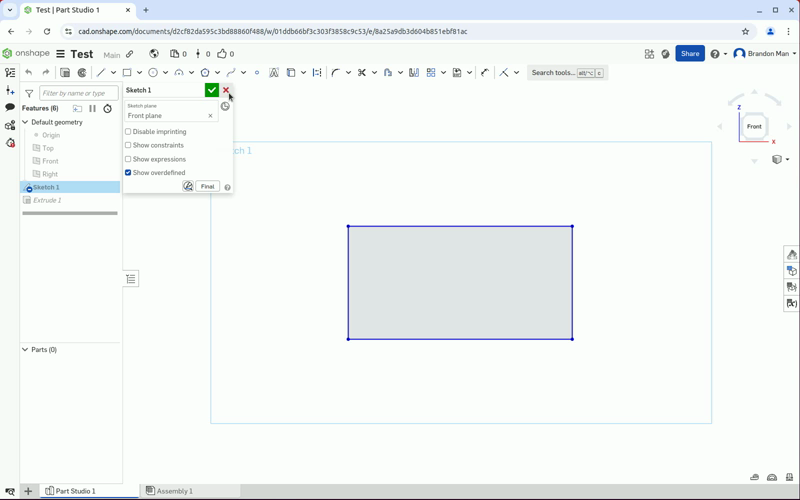
key(shift+s)
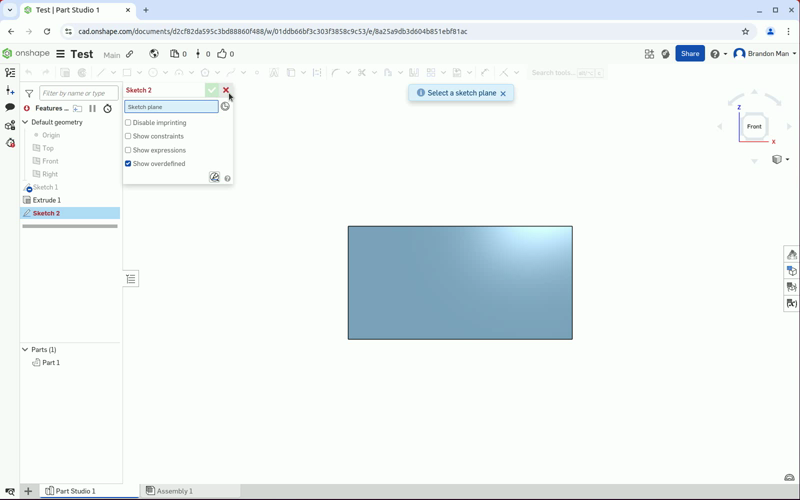
mouse_move(73, 163)
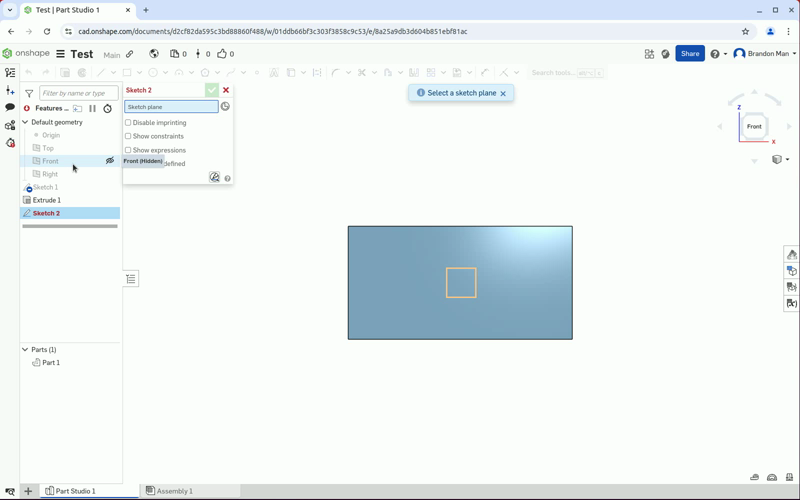
click(73, 163)
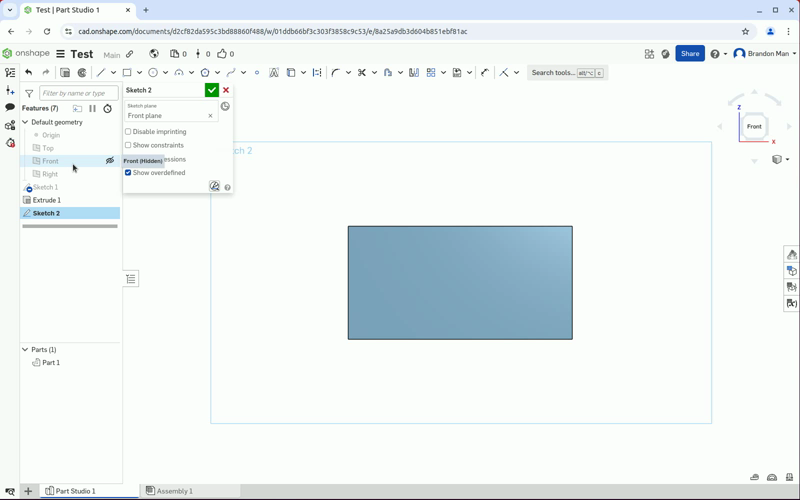
mouse_move(73, 352)
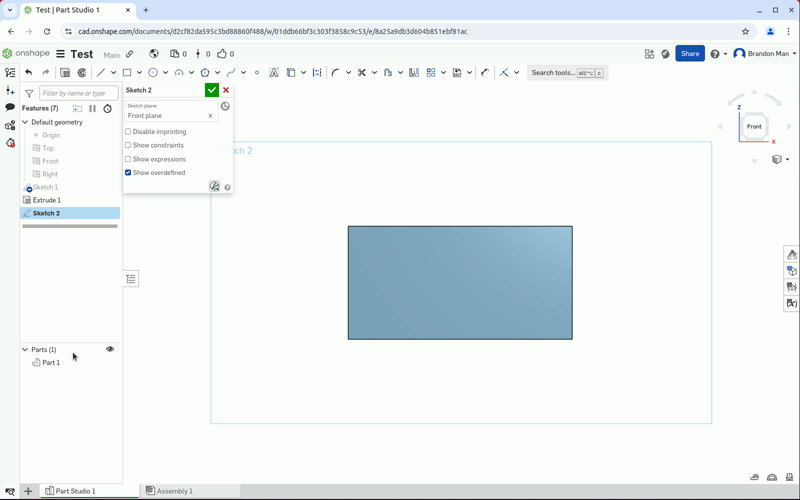
key(y)
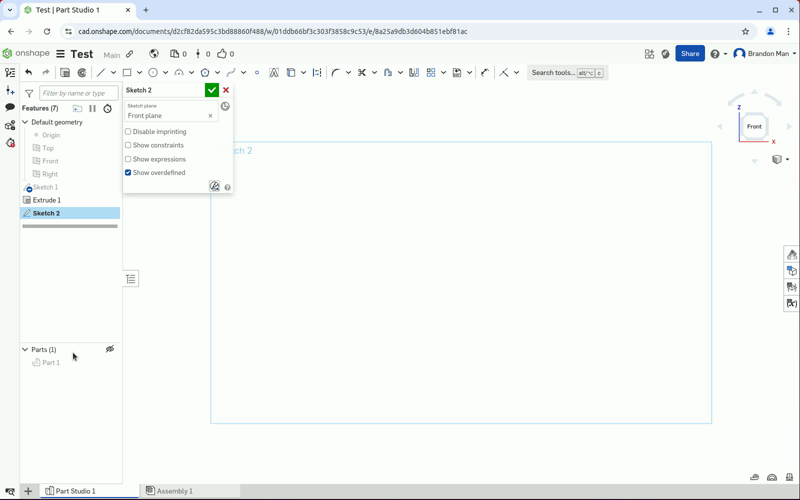
key(l)
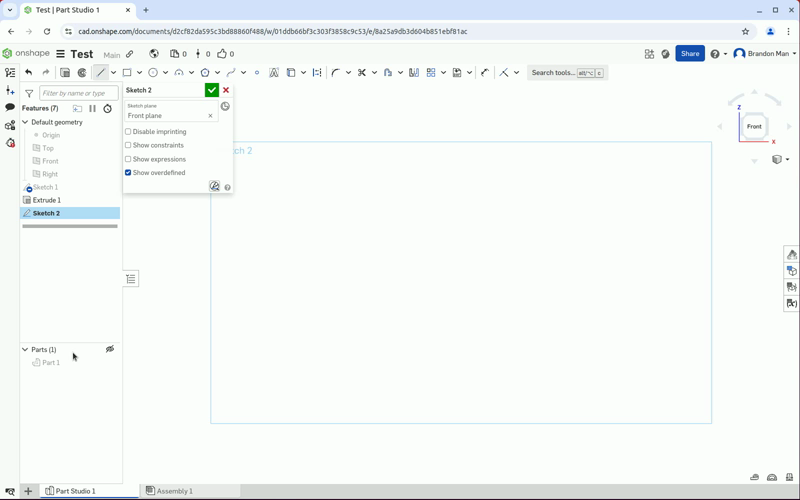
key_down(shift)
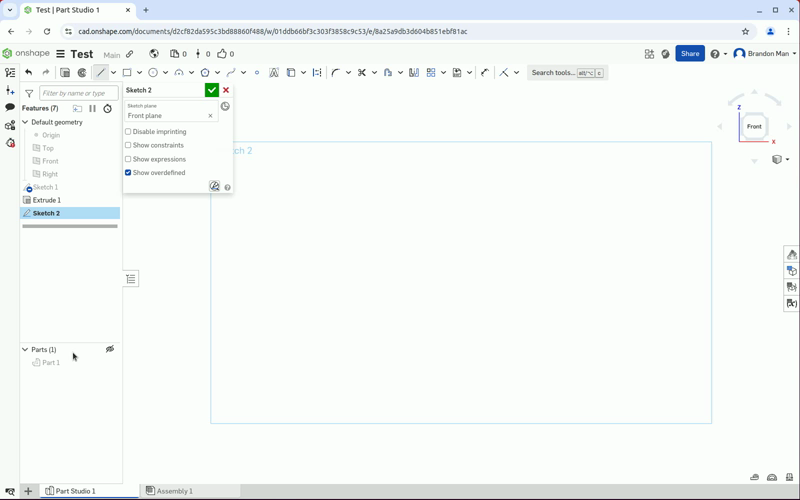
mouse_move(464, 311)
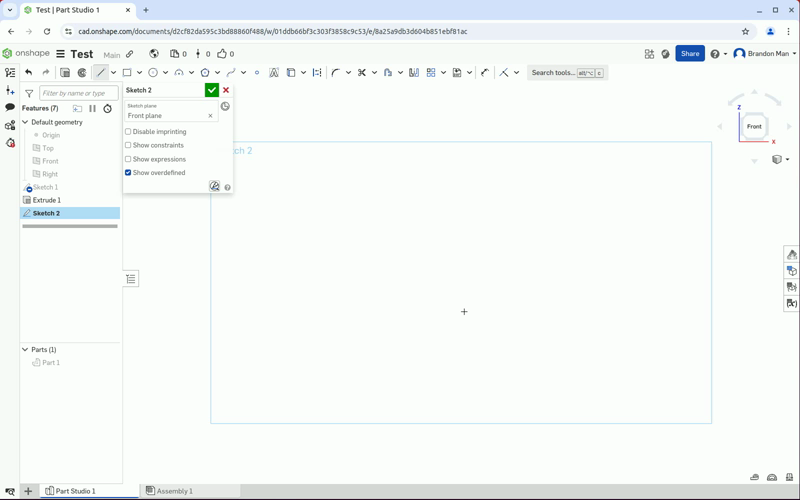
click(464, 311)
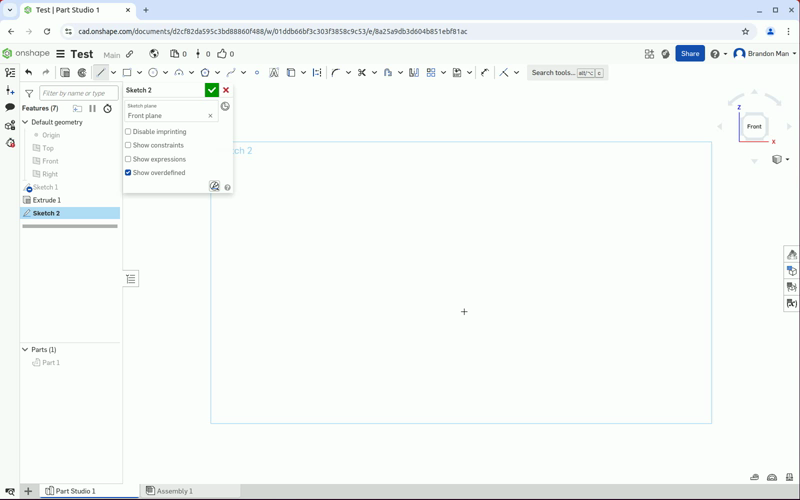
key_up(shift)
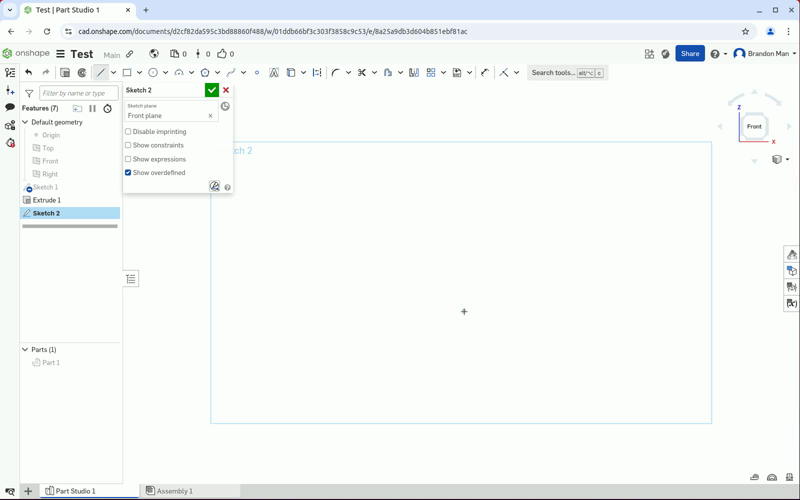
key_down(shift)
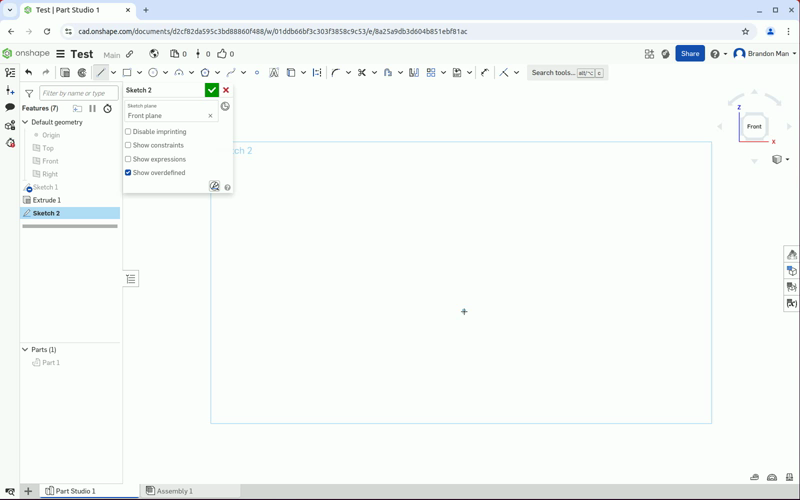
mouse_move(576, 311)
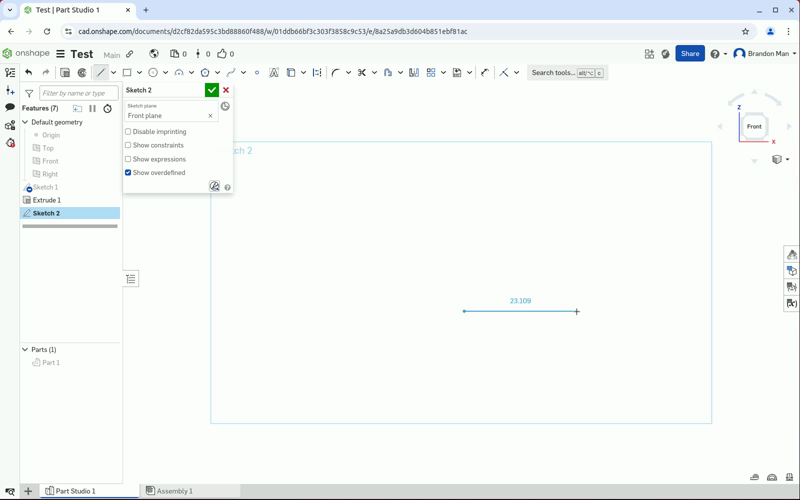
click(576, 311)
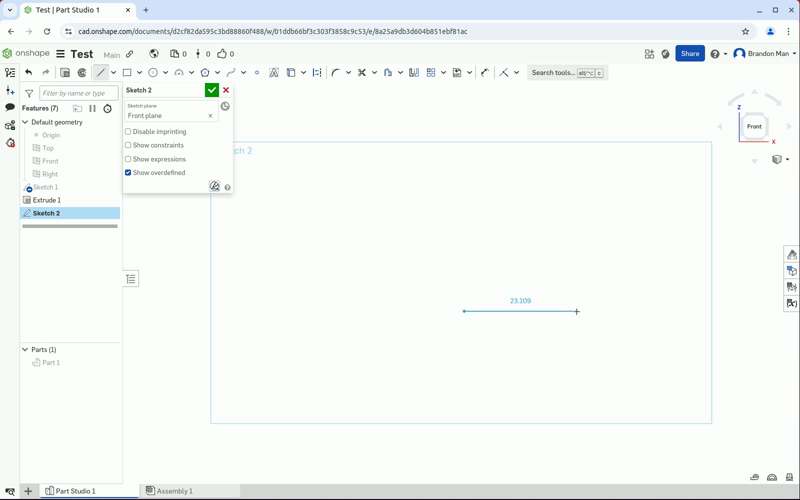
key_up(shift)
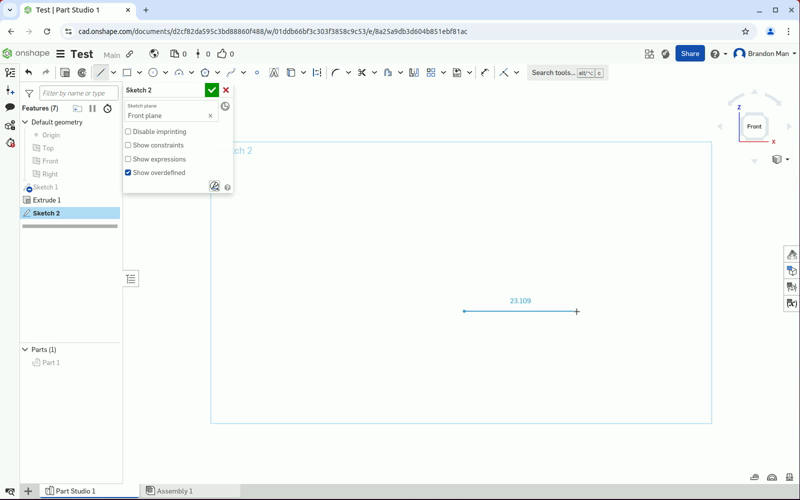
key_down(shift)
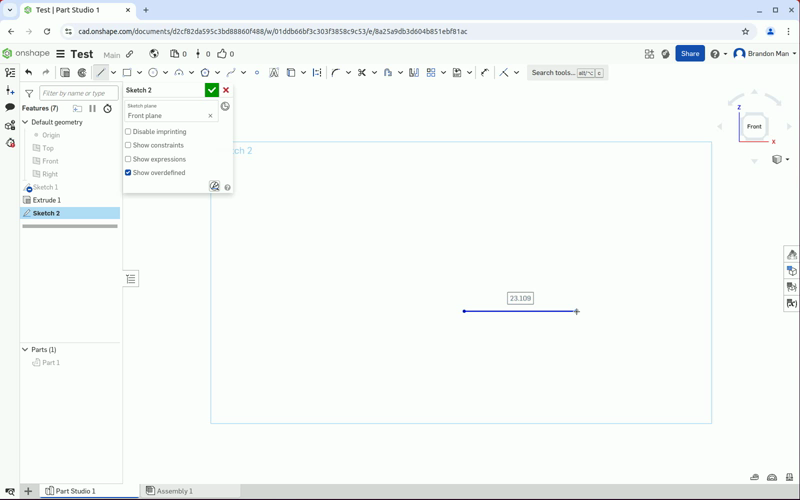
mouse_move(589, 311)
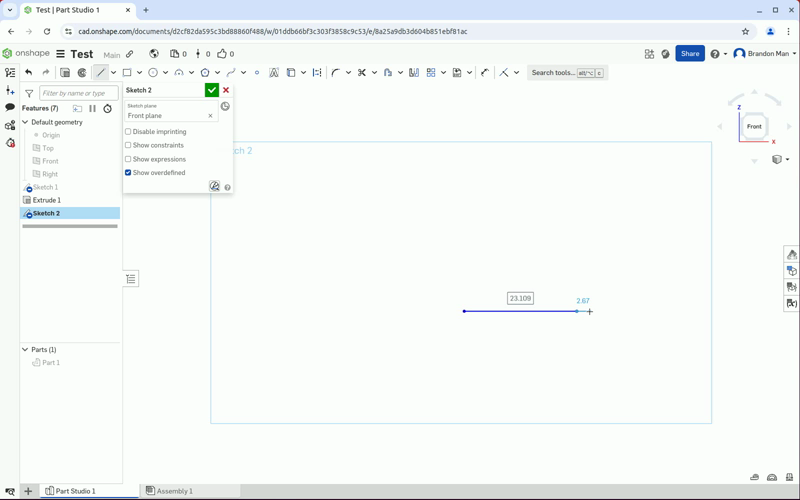
mouse_move(576, 254)
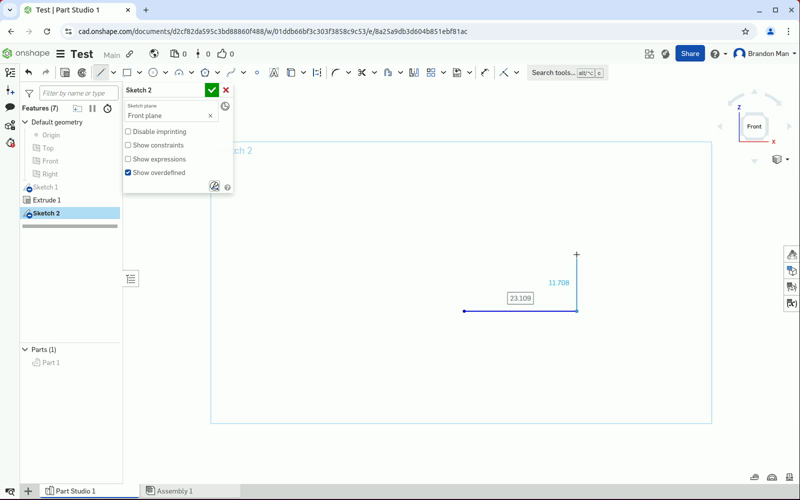
click(576, 254)
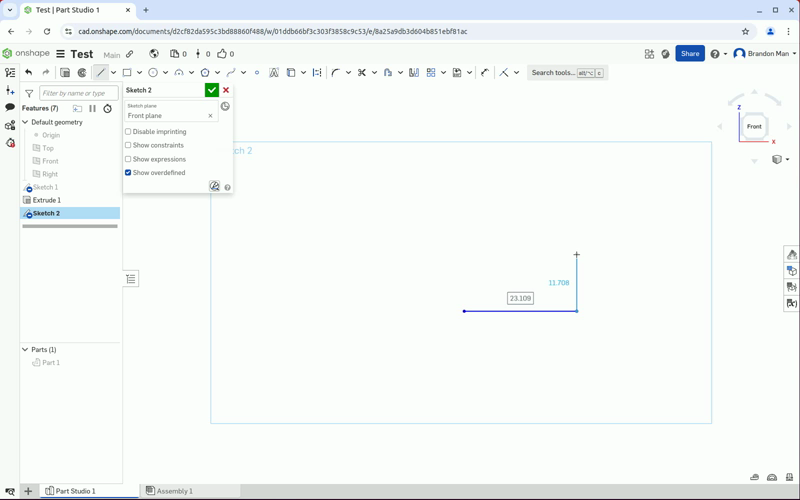
key_up(shift)
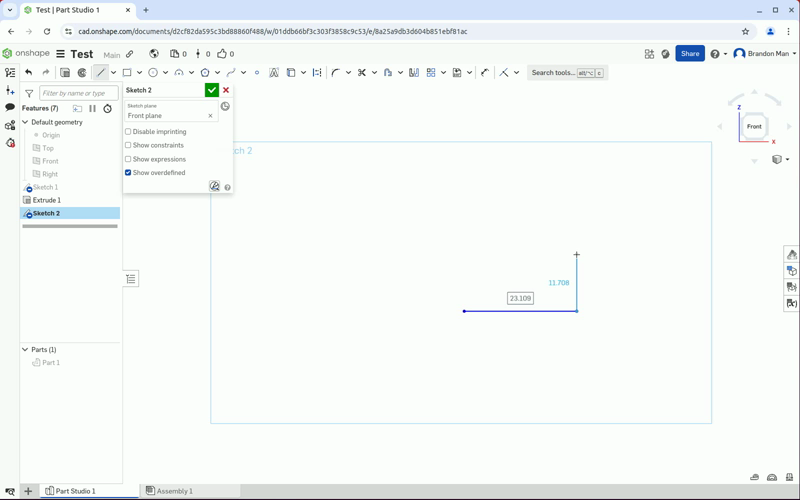
key_down(shift)
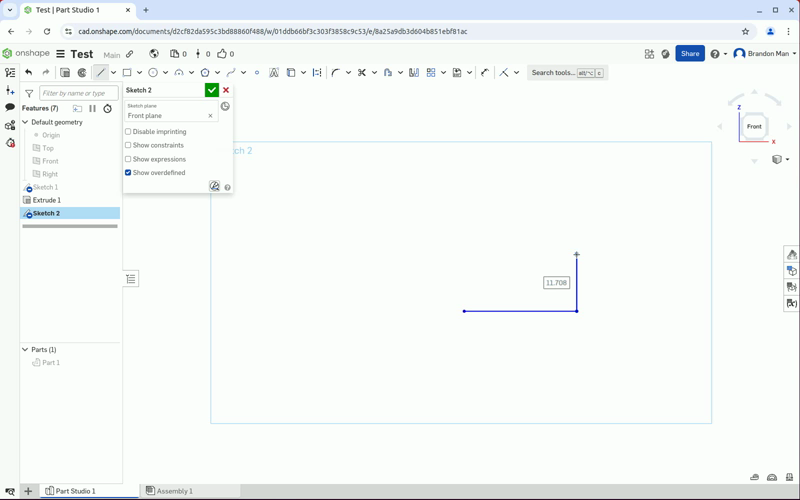
mouse_move(464, 254)
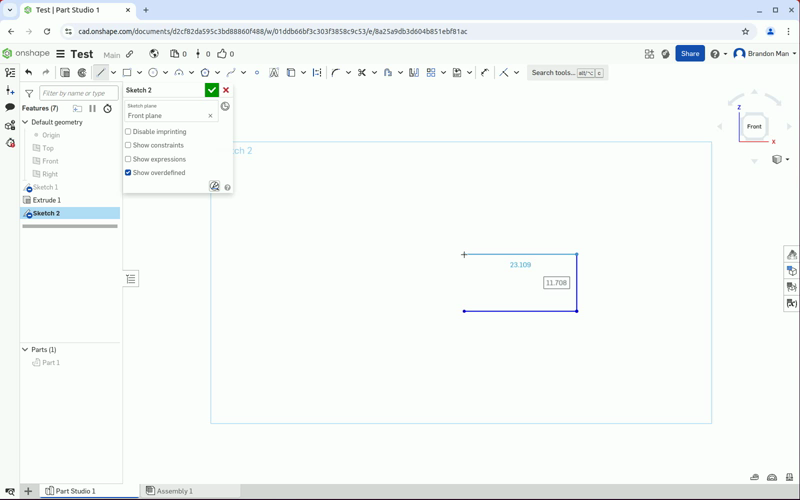
click(464, 254)
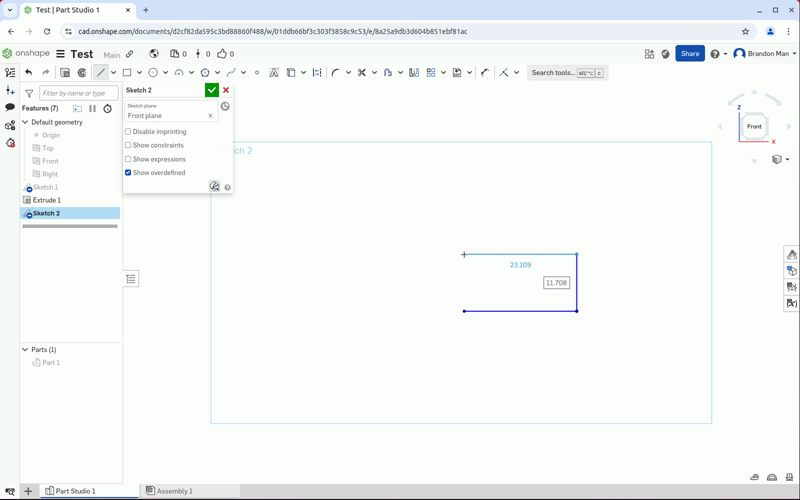
key_up(shift)
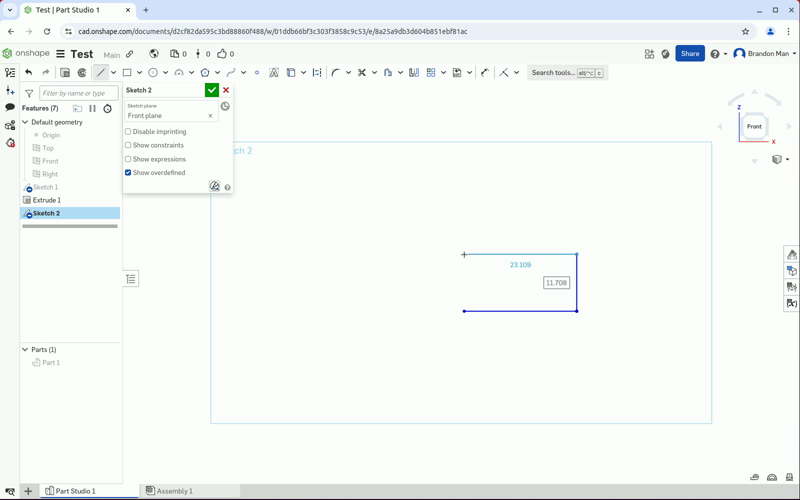
mouse_move(494, 254)
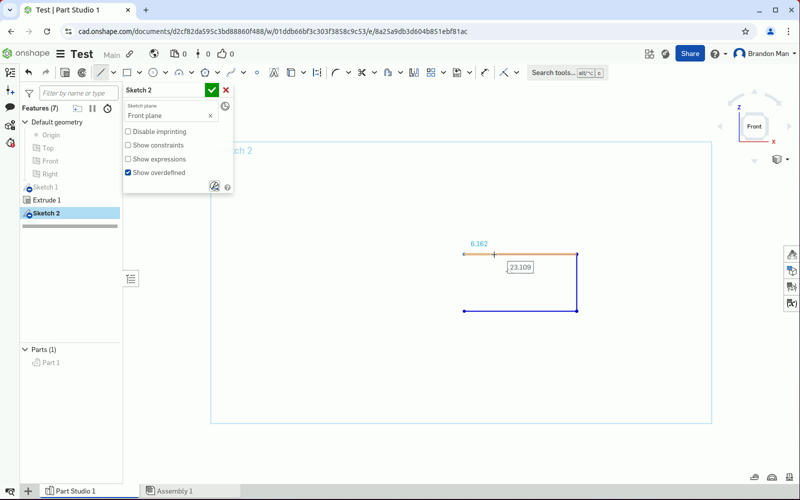
key_down(shift)
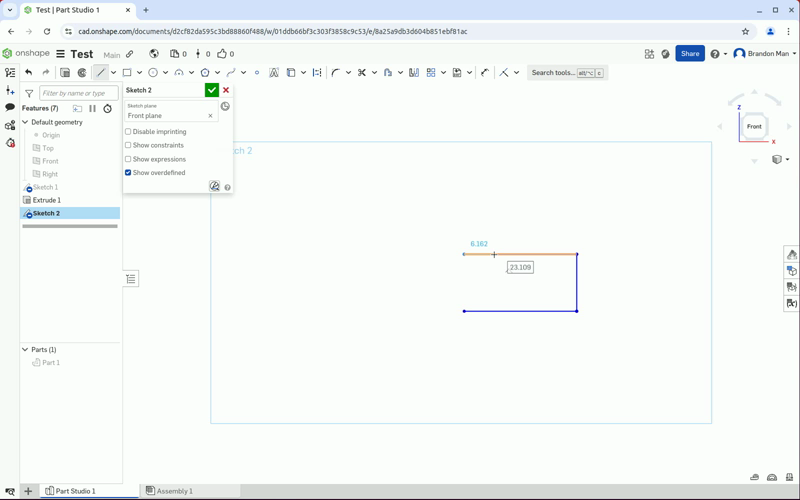
mouse_move(464, 311)
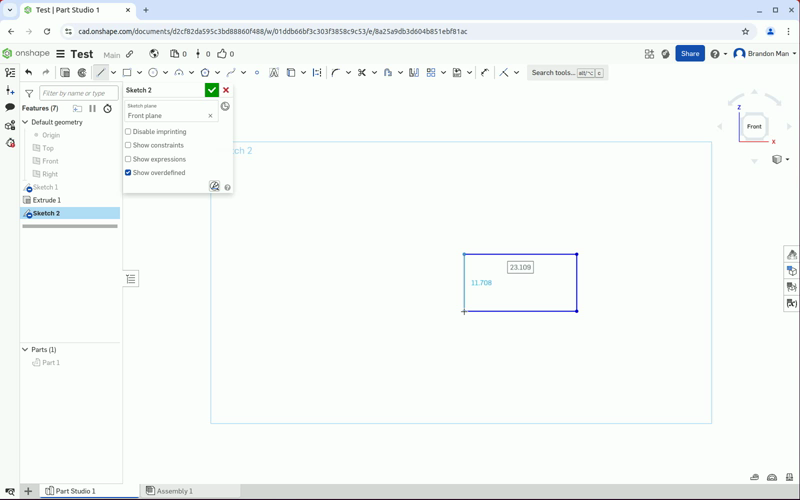
key_up(shift)
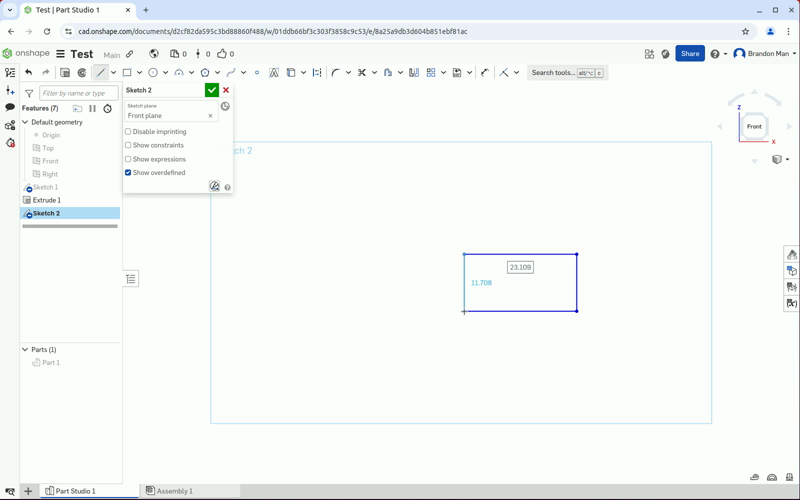
click(464, 311)
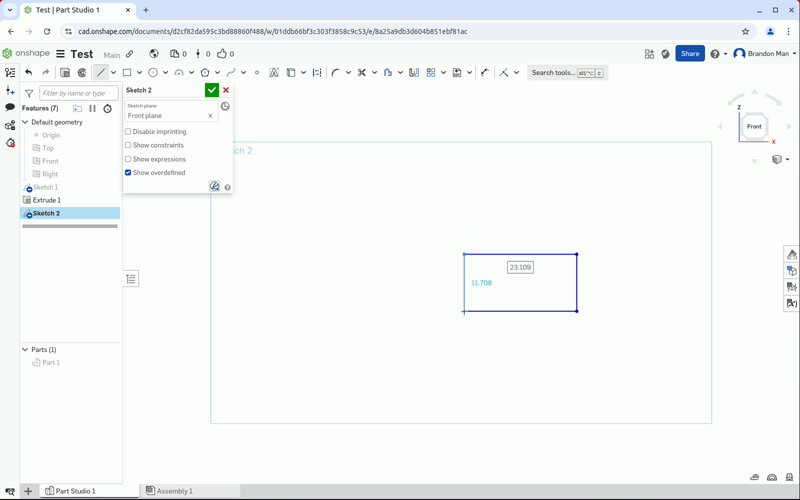
key(esc)
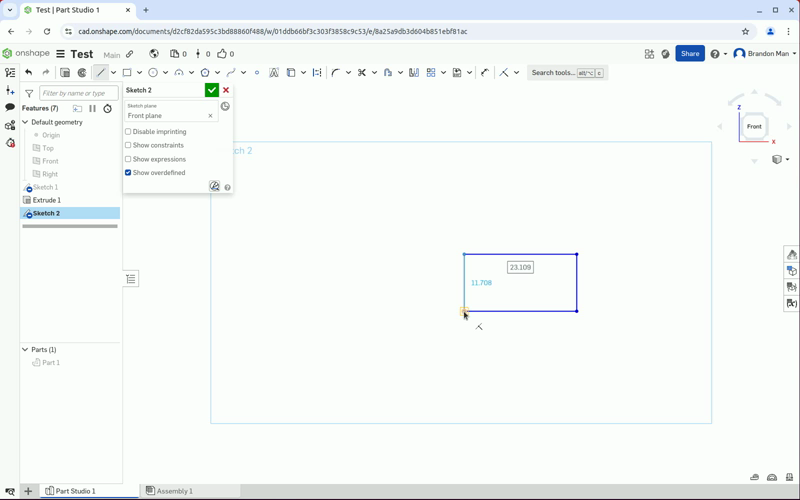
mouse_move(558, 287)
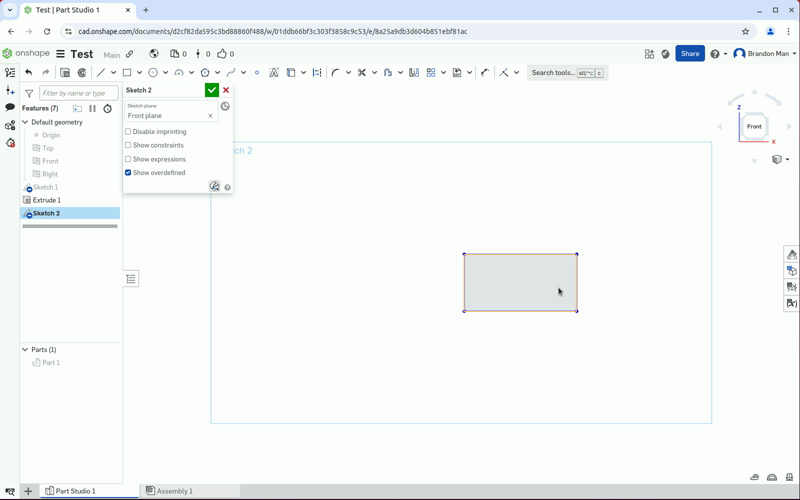
click(558, 287)
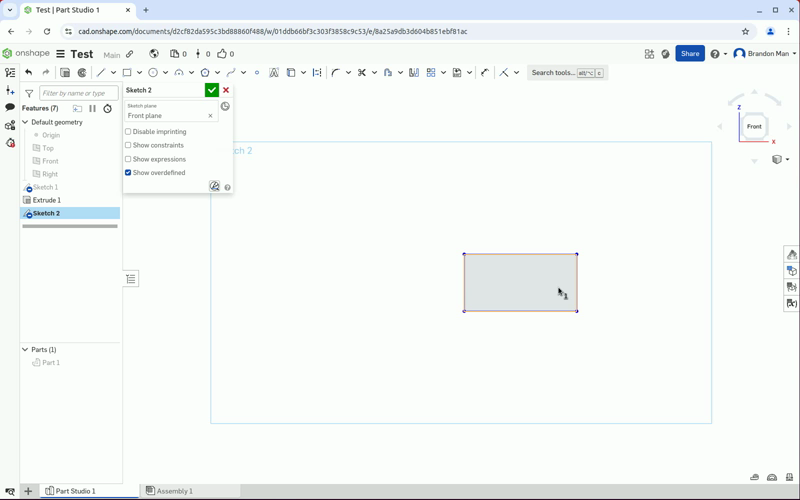
mouse_move(73, 352)
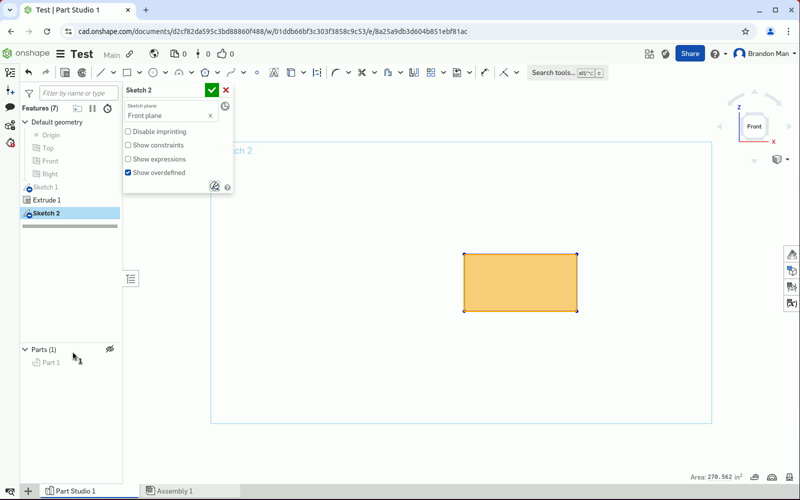
key(shift+y)
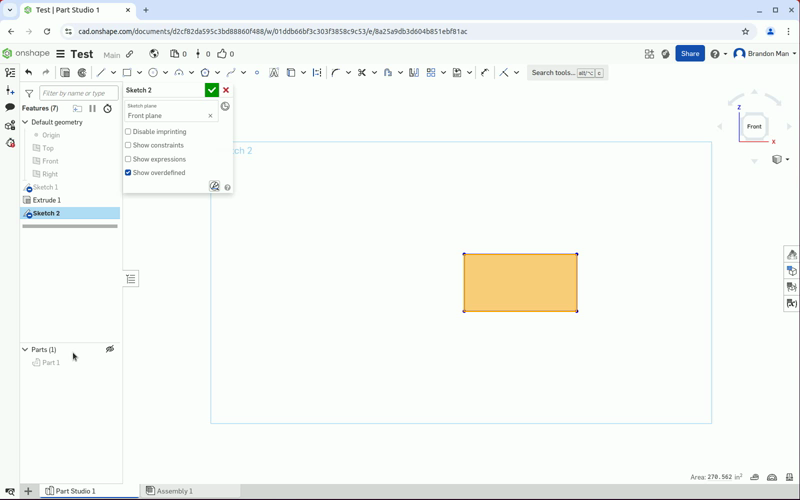
key(shift+e)
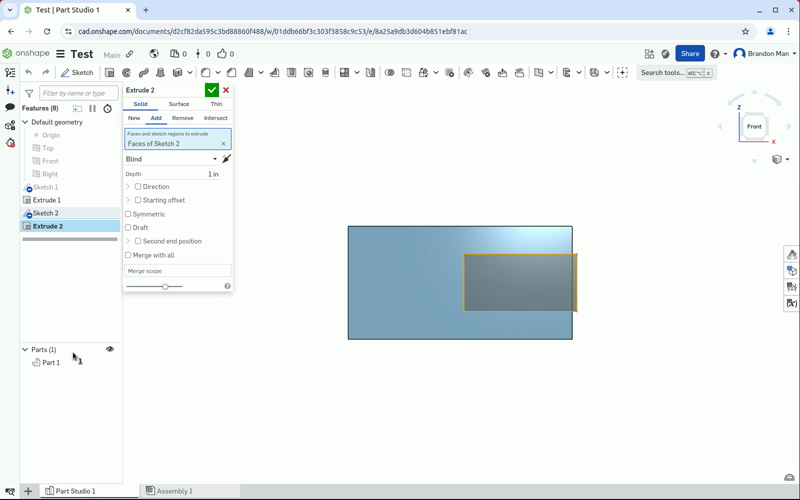
mouse_move(143, 106)
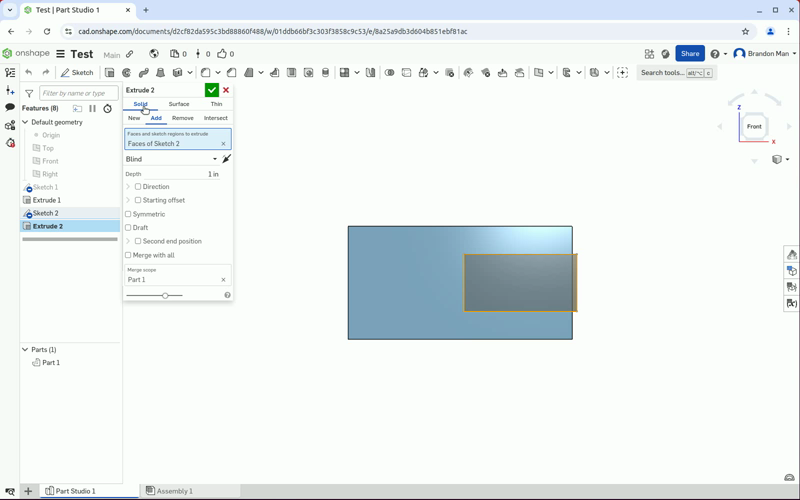
click(143, 106)
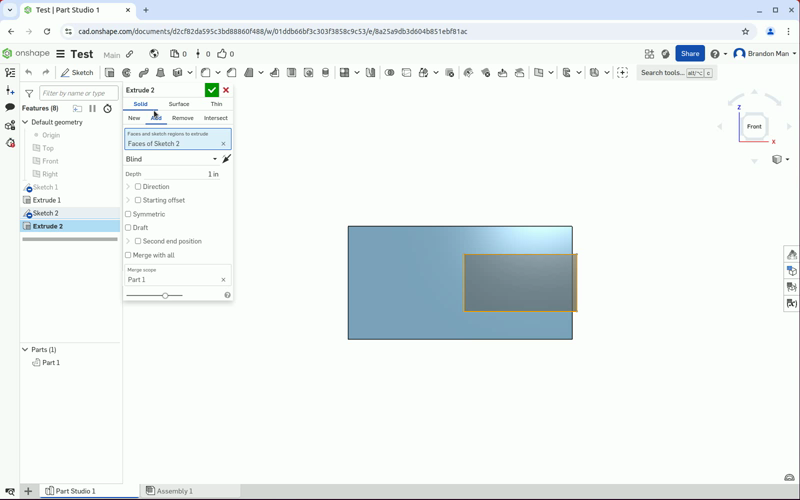
mouse_move(186, 120)
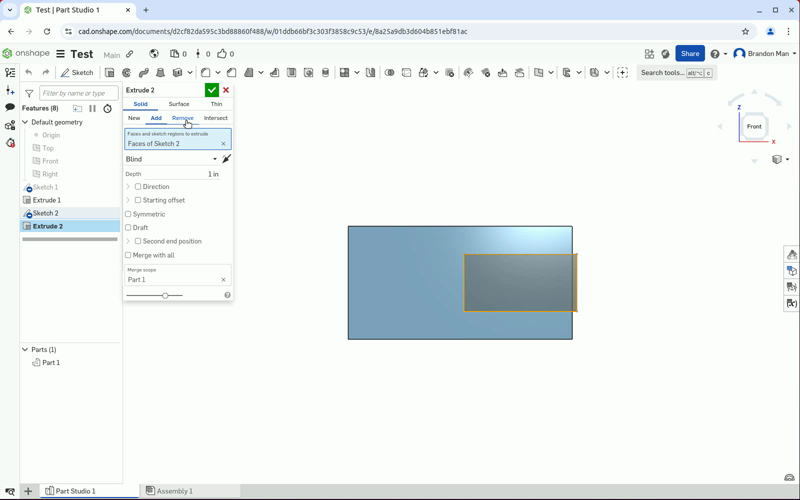
click(186, 120)
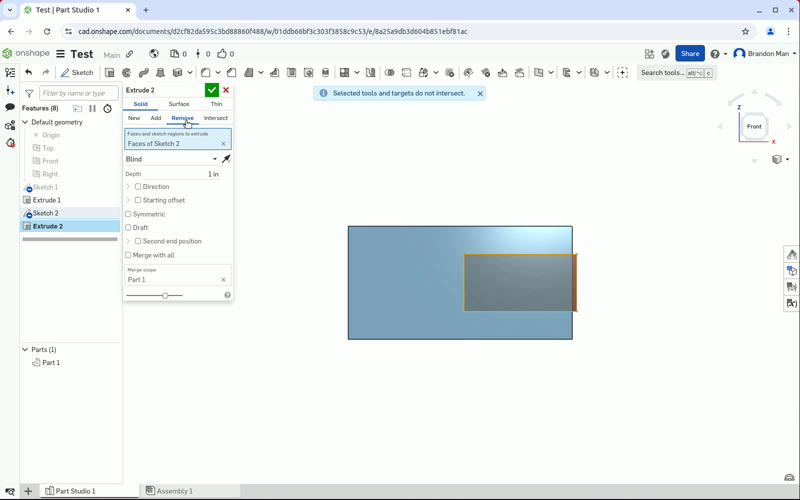
key(tab, 4)
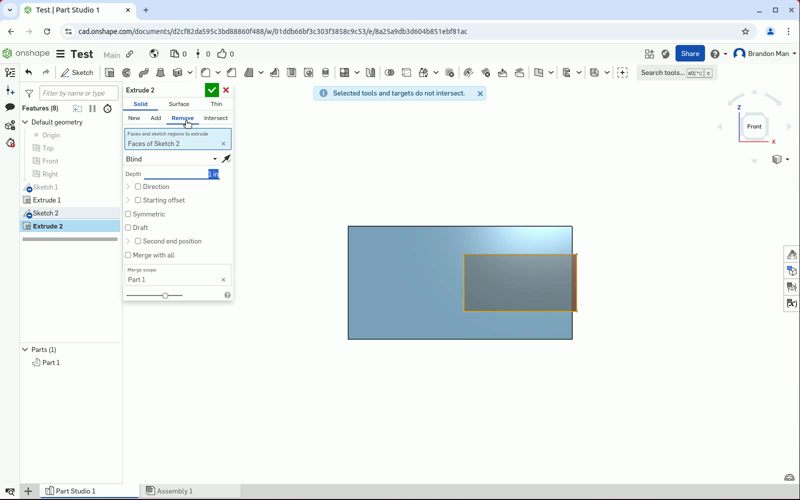
text(-11.554)
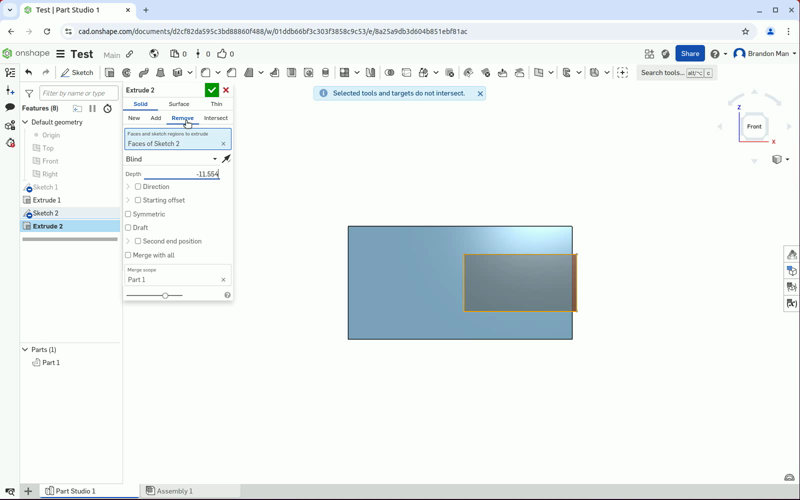
key(tab, 6)
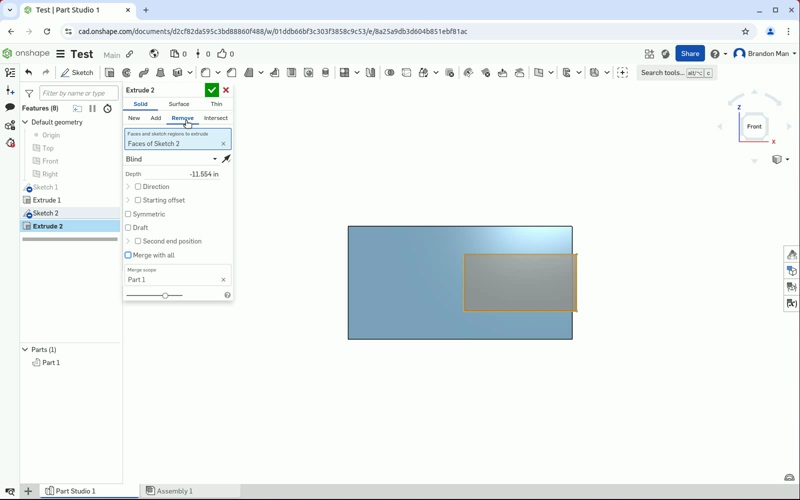
key(space)
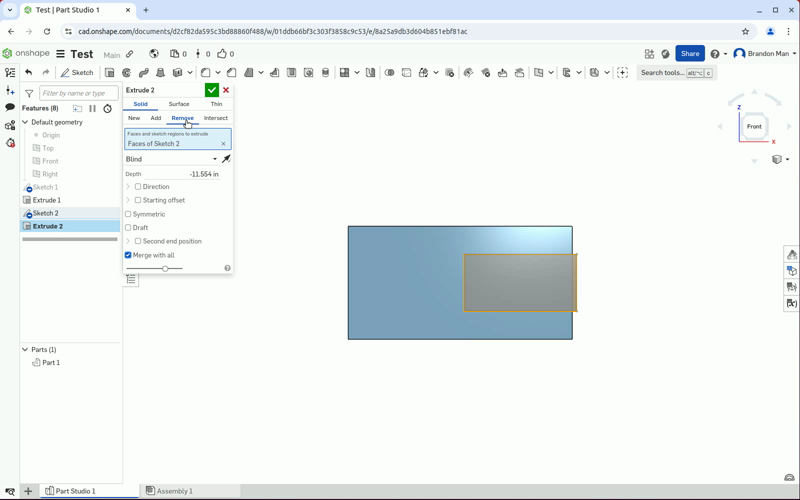
key(enter)
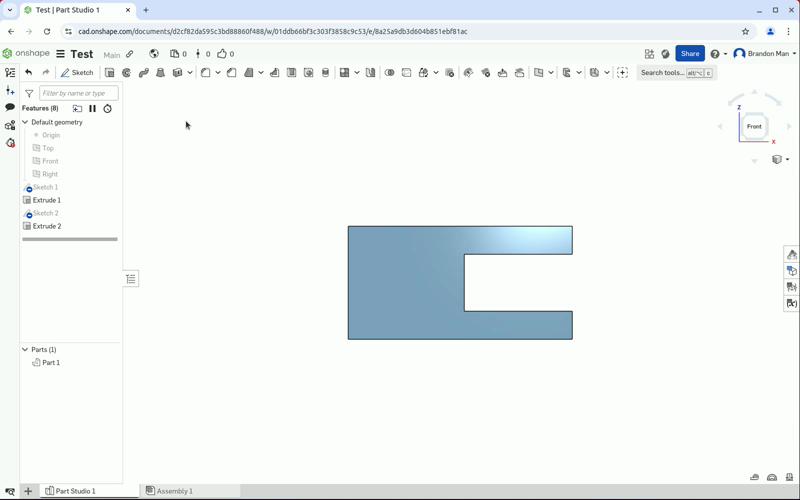
key(shift+h)
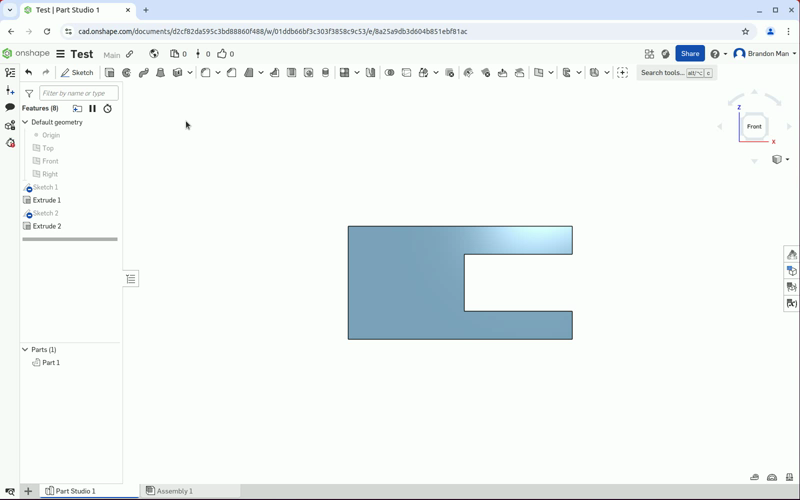
key(shift+h)
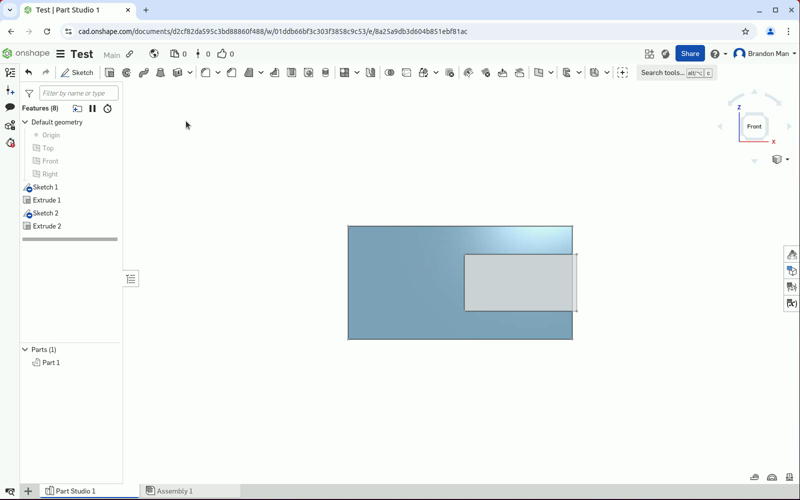
key(shift+7)
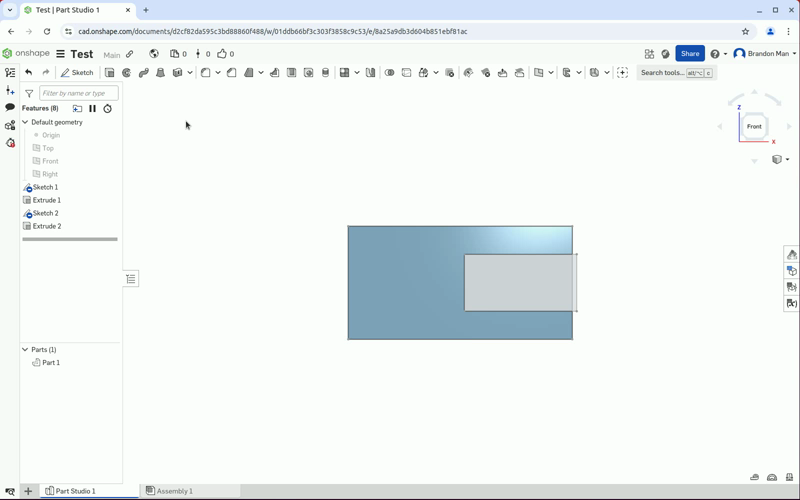
key(left, 2)
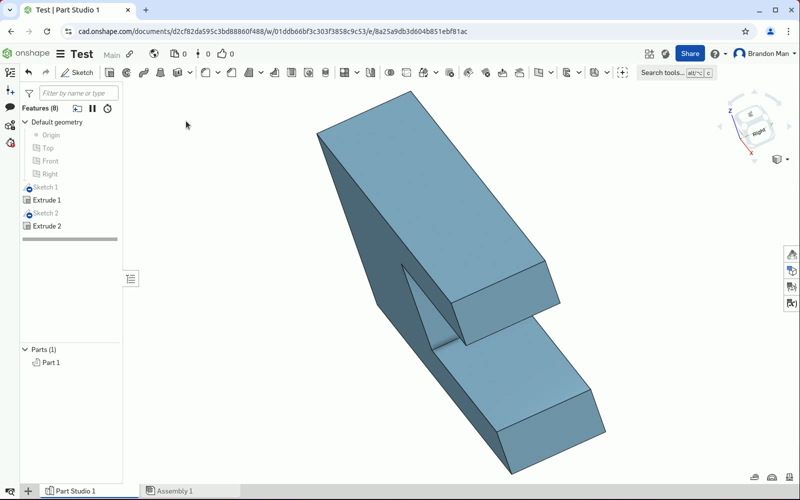
key(down, 2)
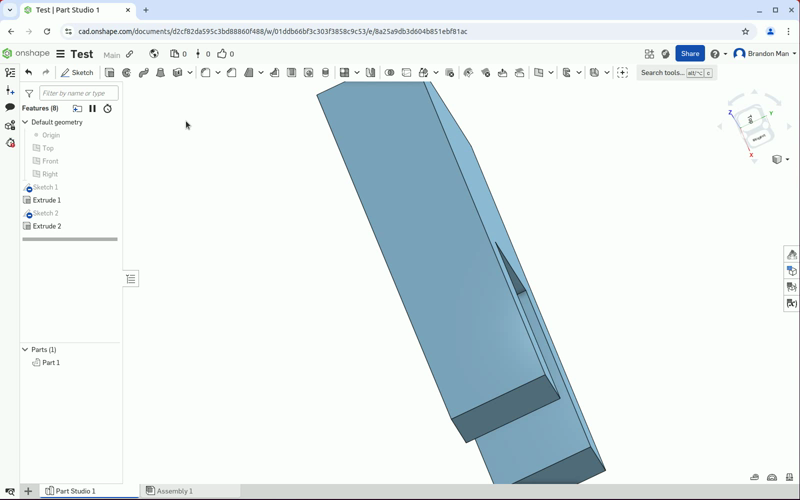
key(up, 2)
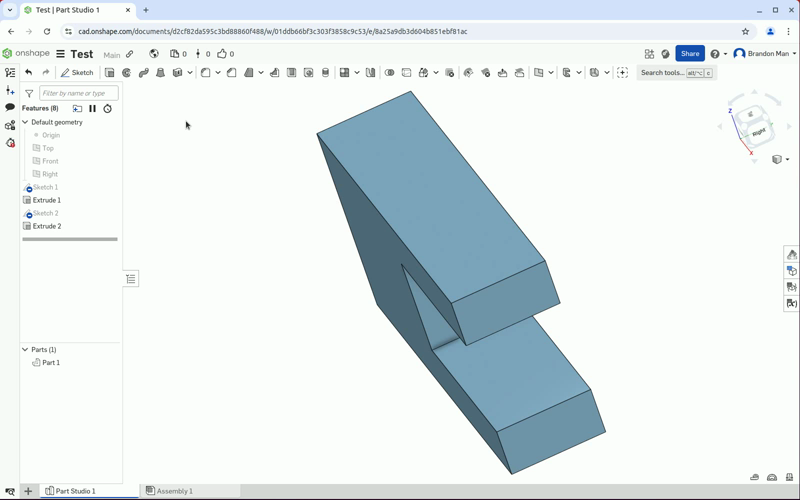
key(right, 2)
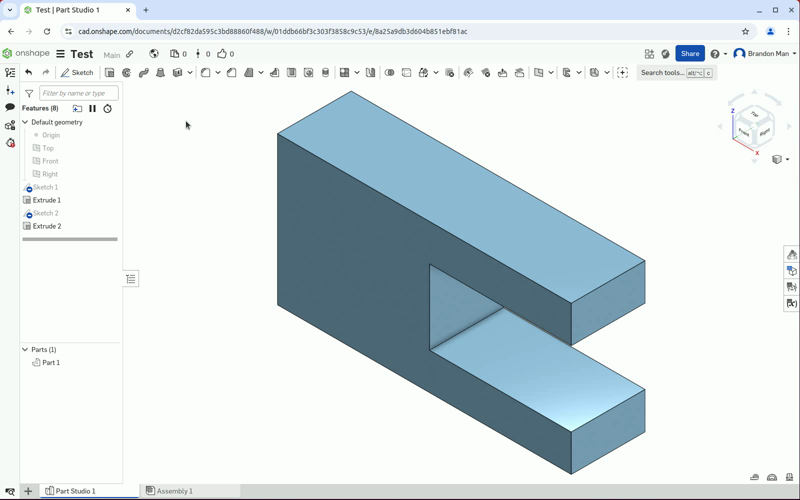
mouse_move(73, 189)
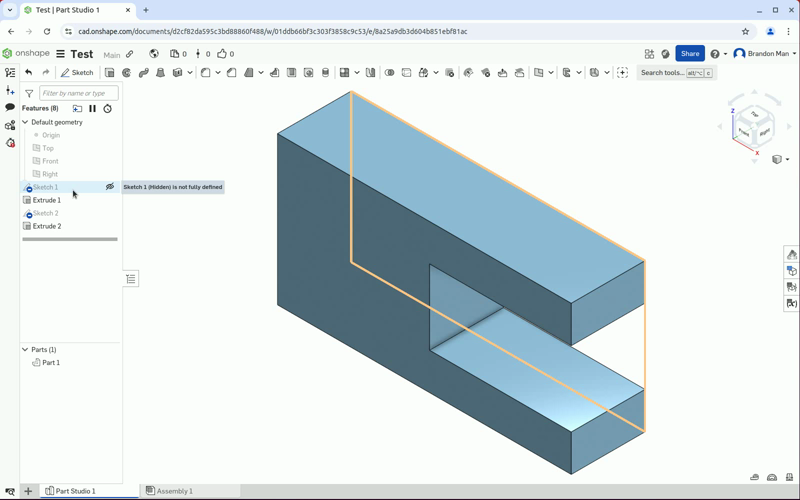
click(73, 189)